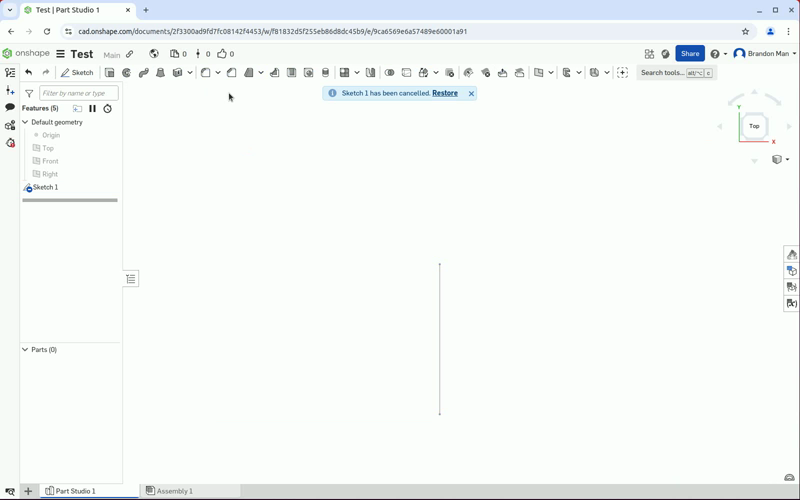
key(shift+h)
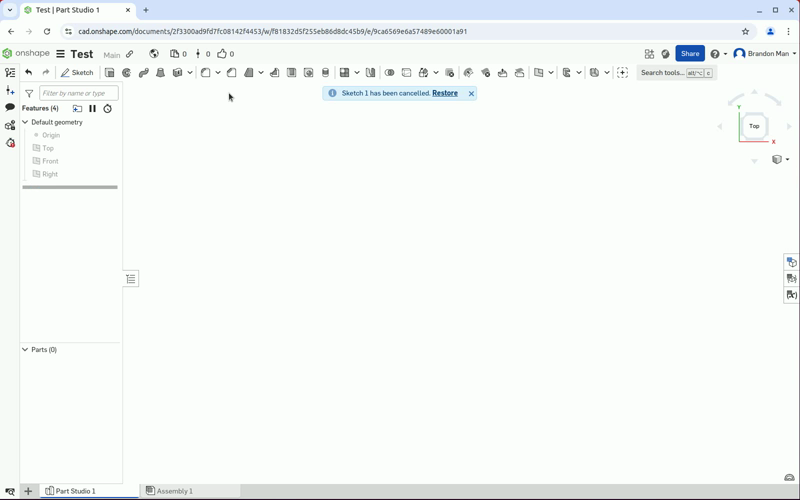
mouse_move(73, 352)
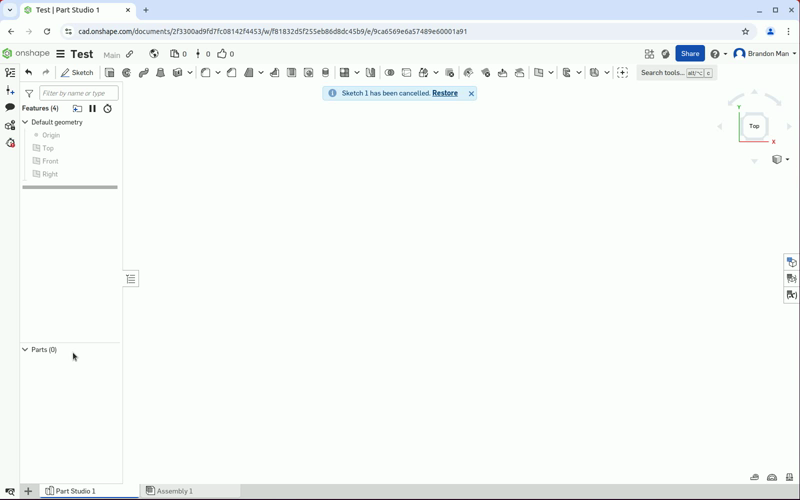
key(y)
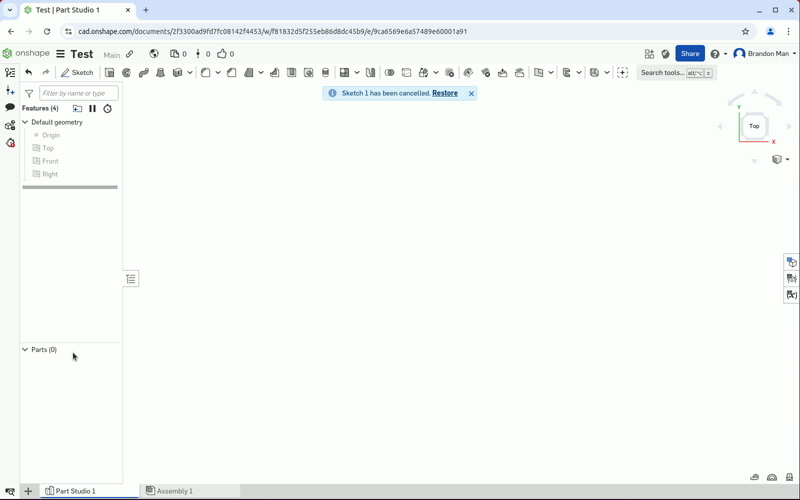
key(shift+p)
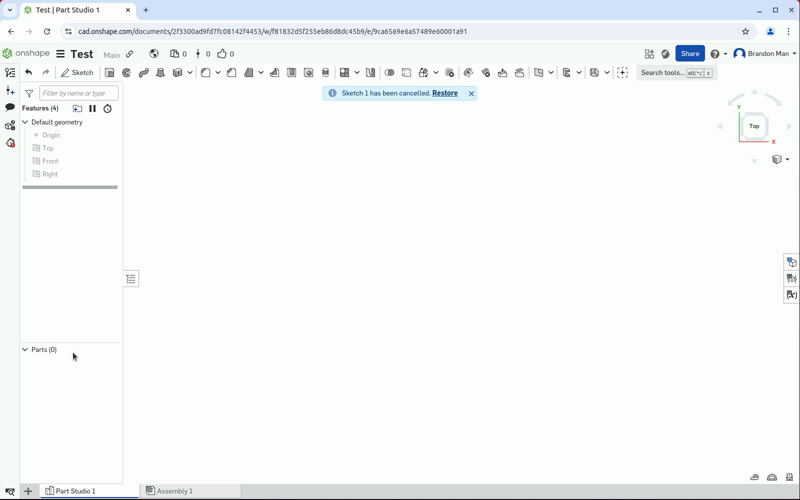
key(space)
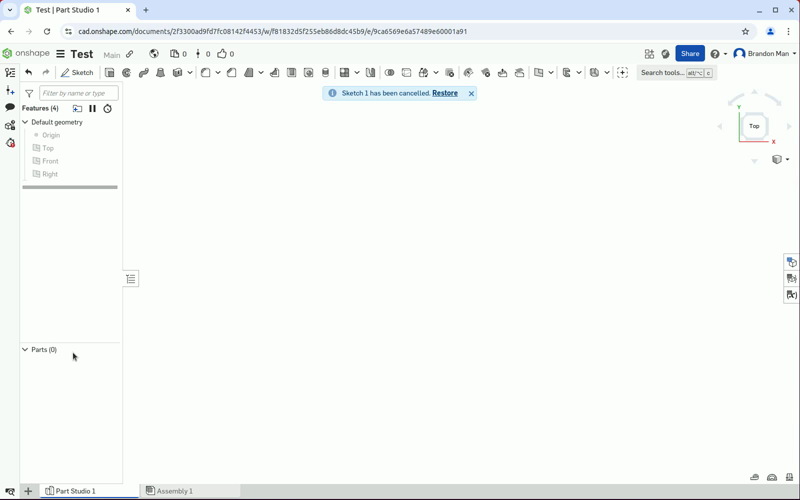
key_down(shift)
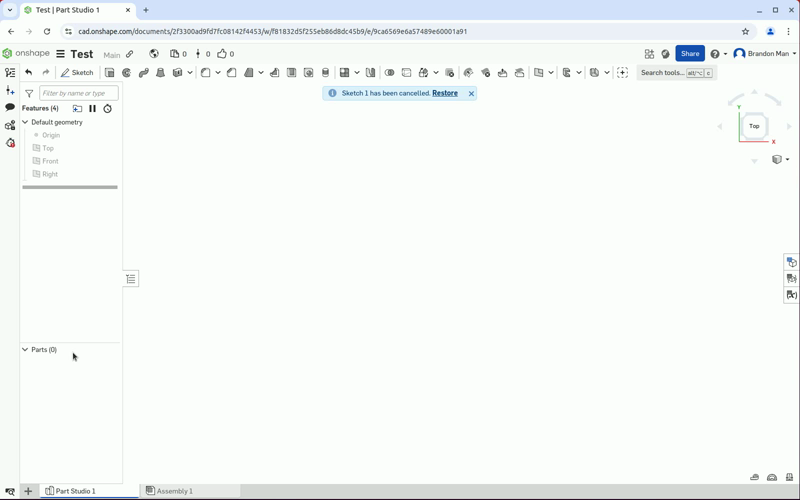
key(up)
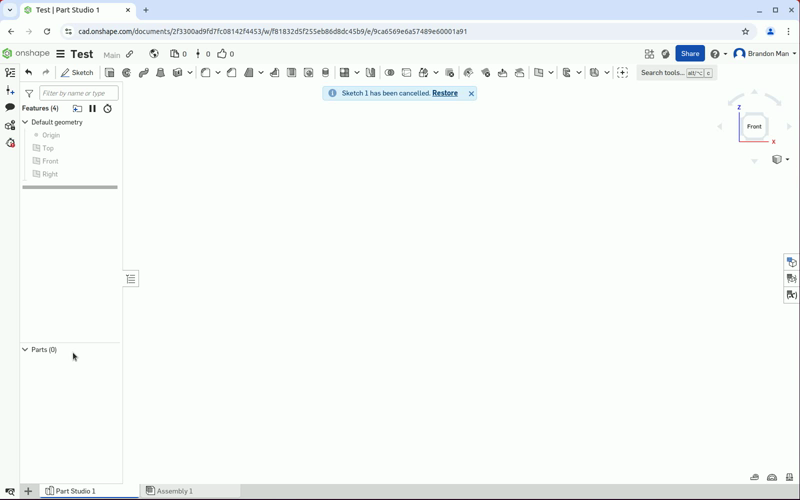
key_up(shift)
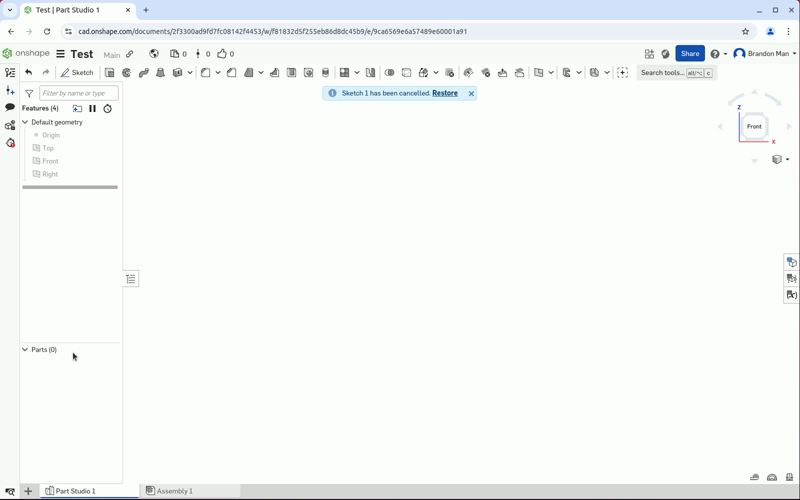
key(space)
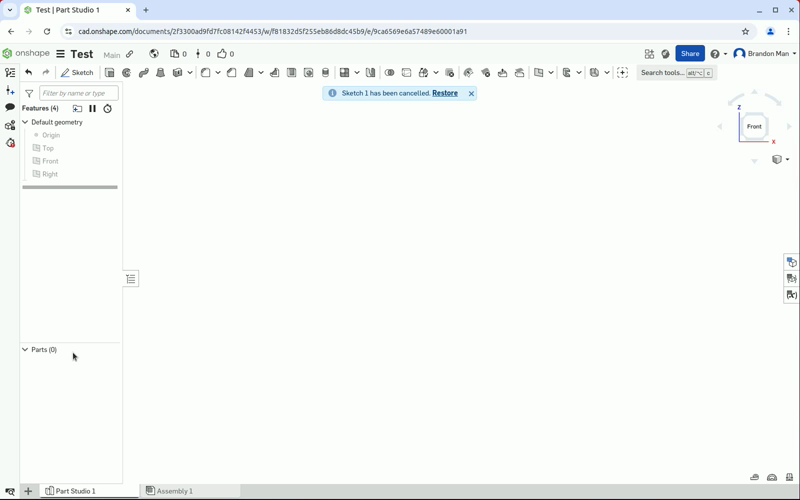
key_down(shift)
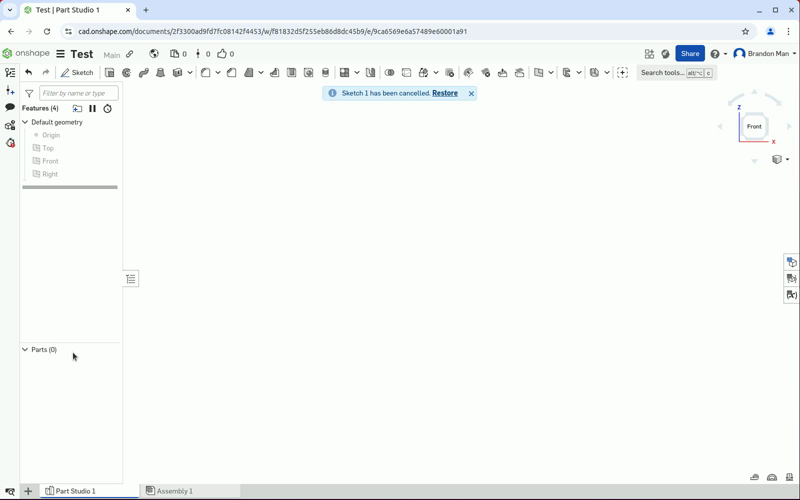
key(left)
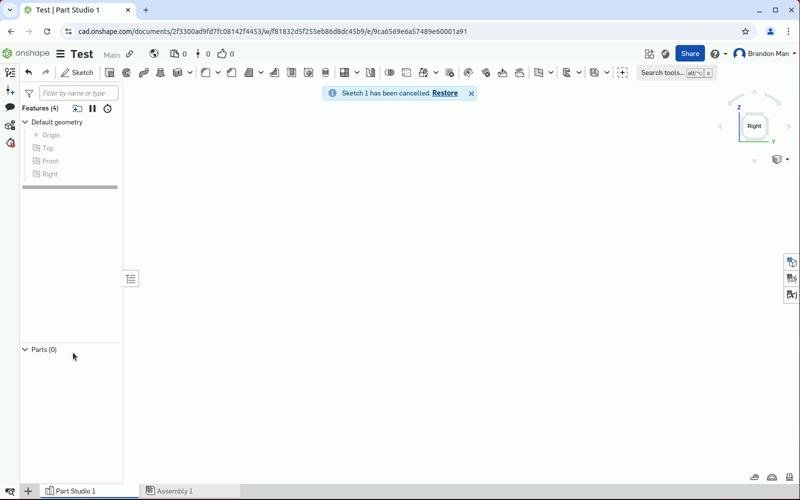
key_up(shift)
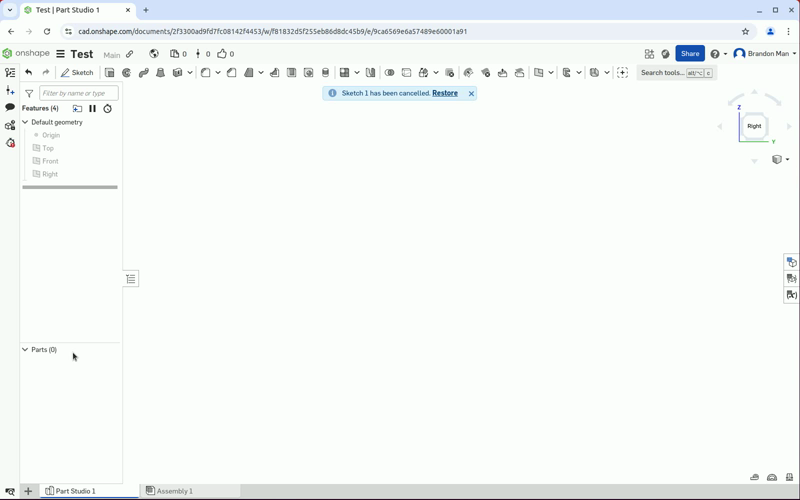
mouse_move(73, 352)
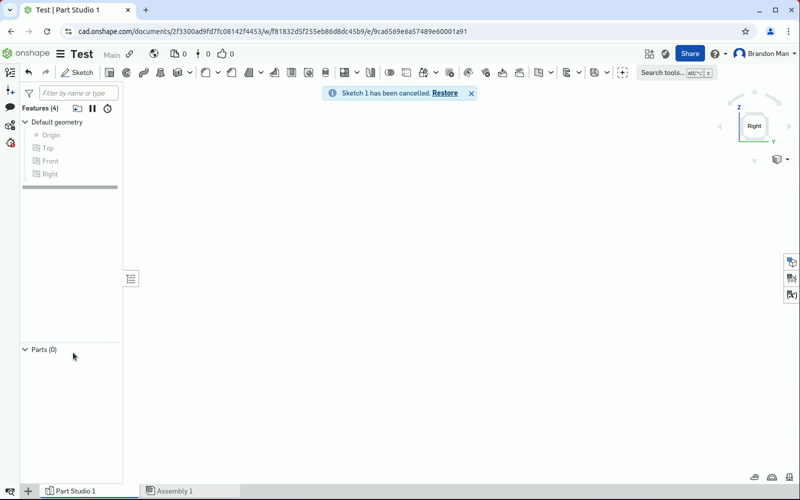
key(shift+y)
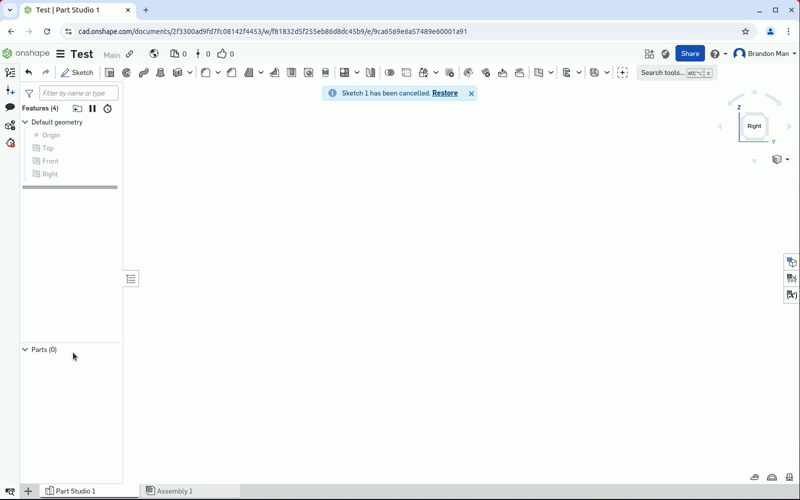
key(shift+s)
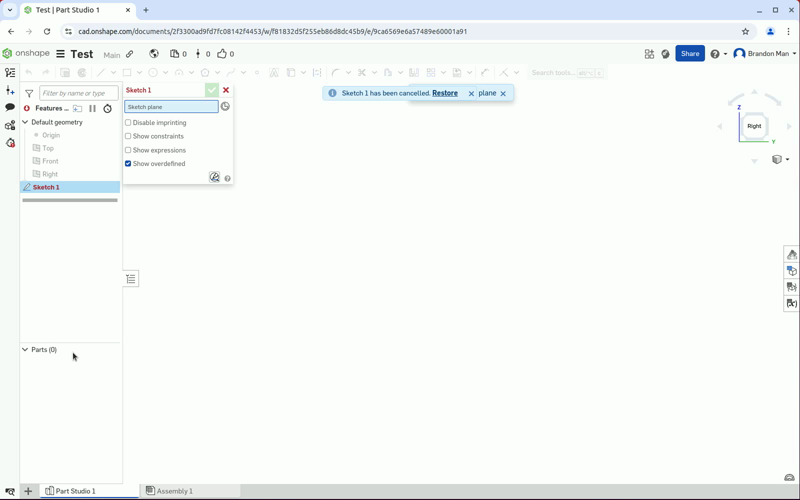
mouse_move(73, 176)
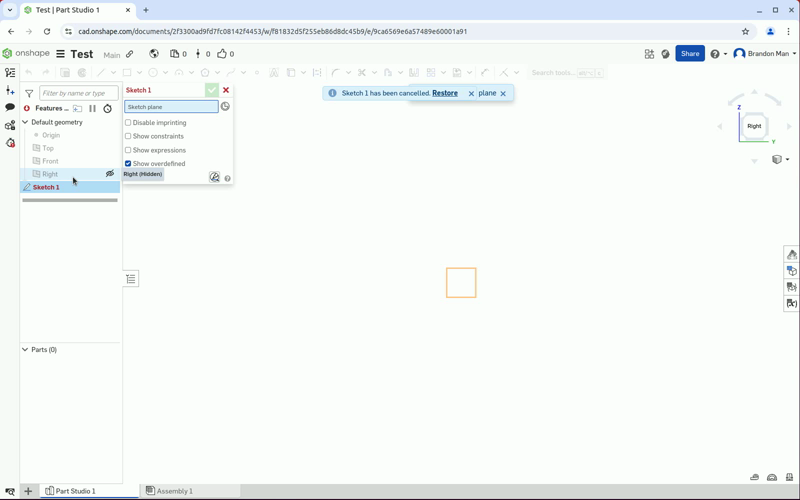
click(73, 176)
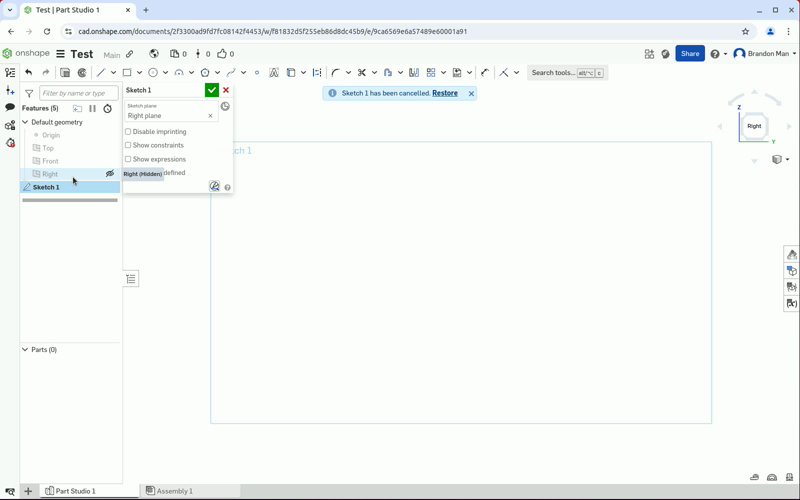
mouse_move(73, 352)
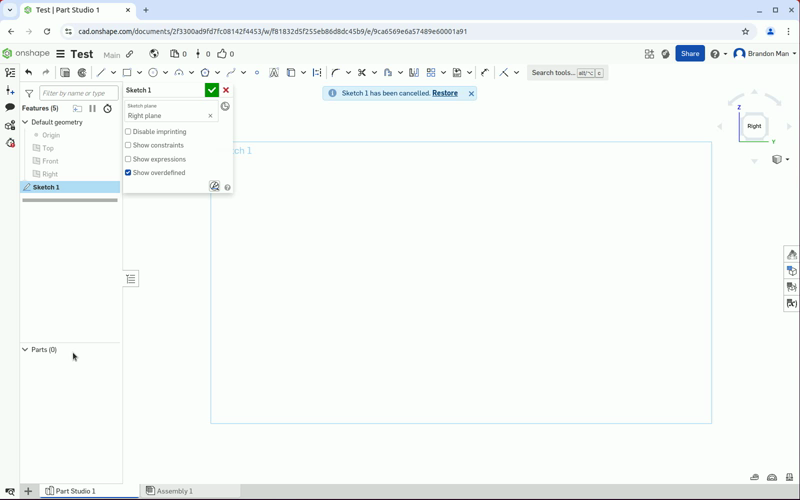
key(y)
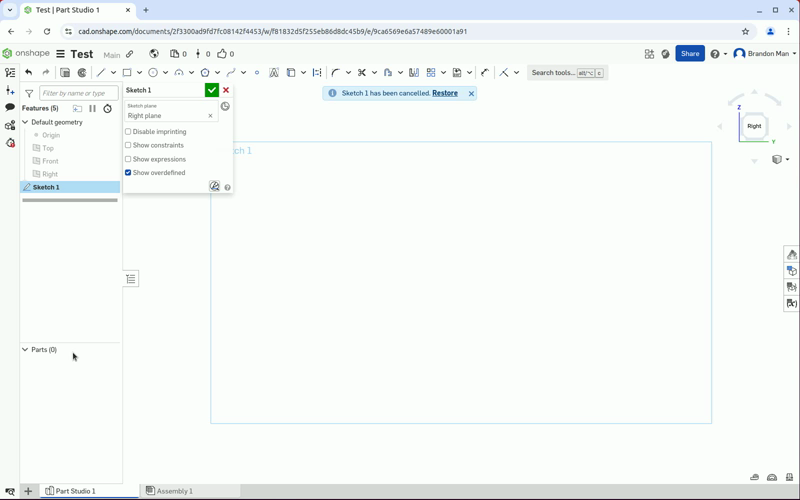
key(c)
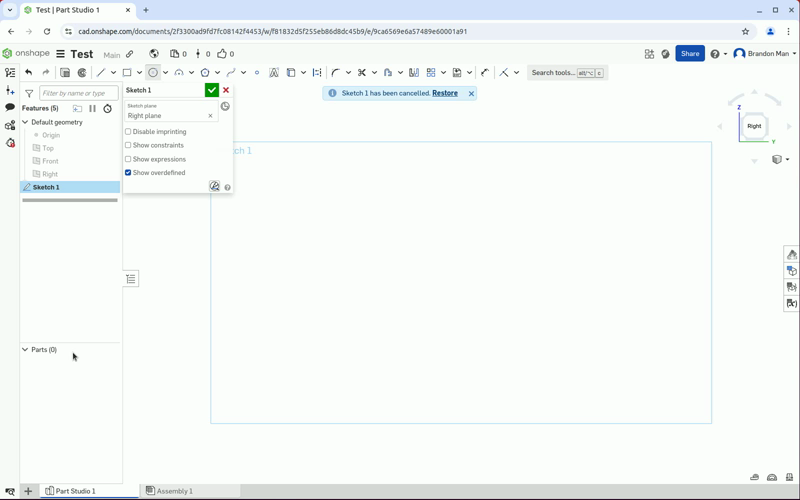
key_down(shift)
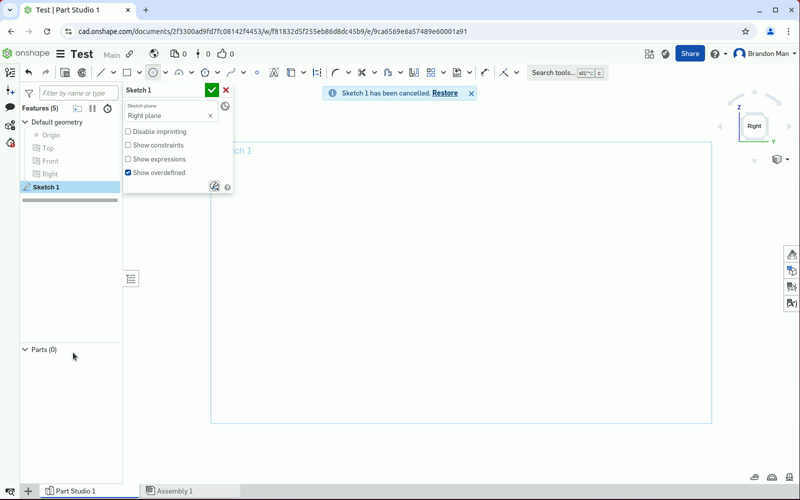
mouse_move(460, 282)
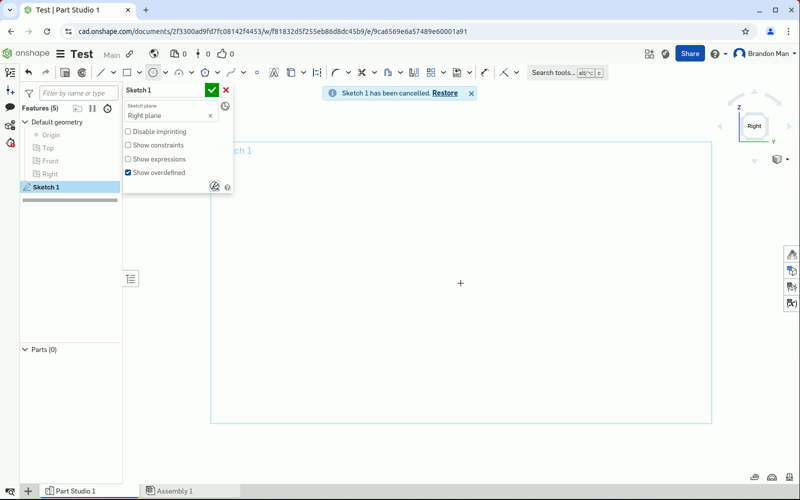
click(460, 282)
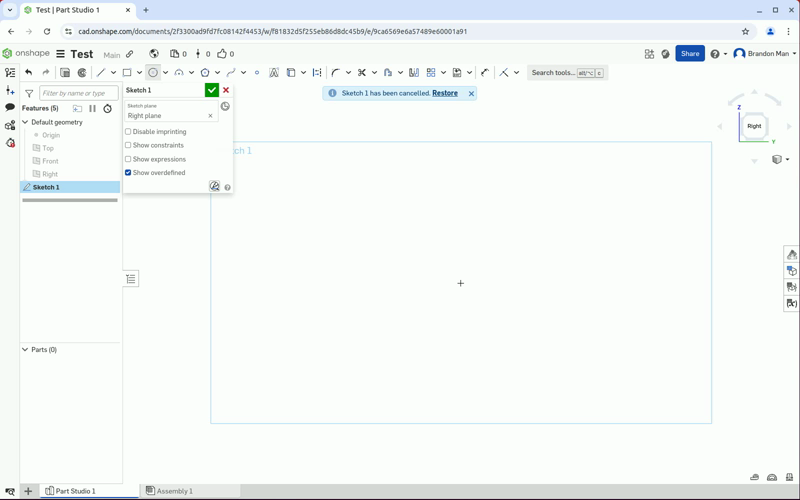
key_up(shift)
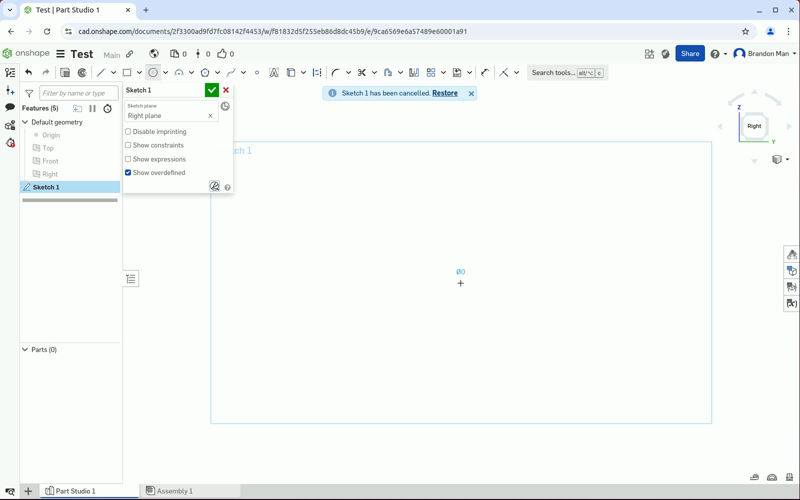
mouse_move(484, 282)
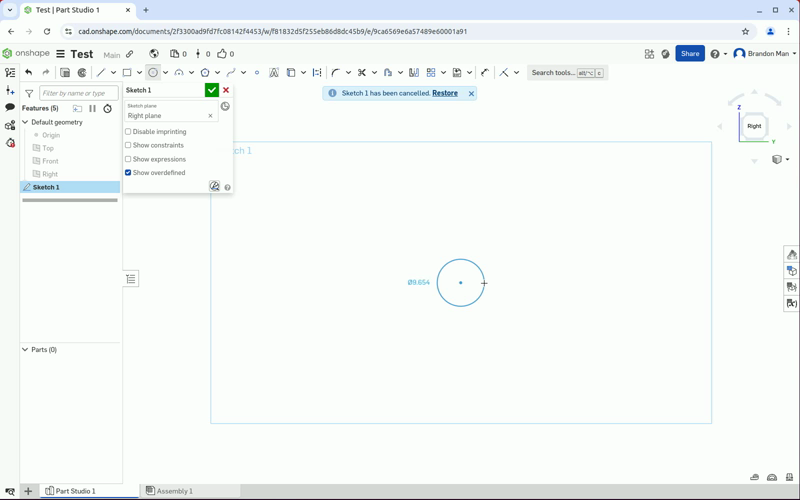
click(484, 282)
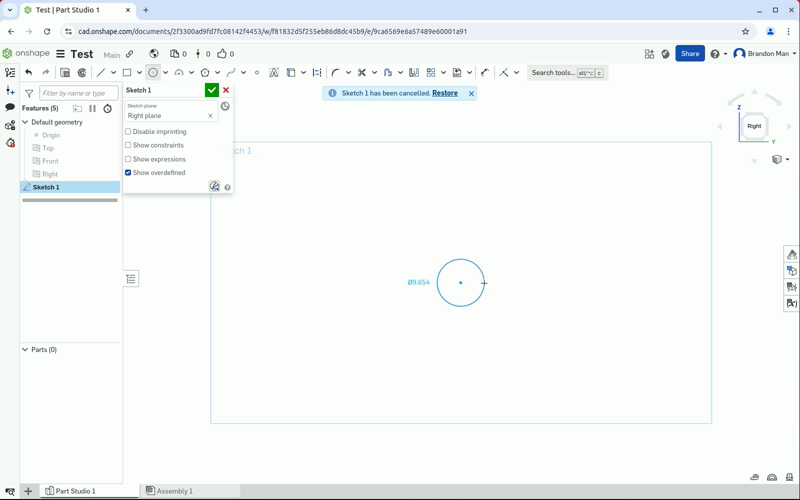
key(esc)
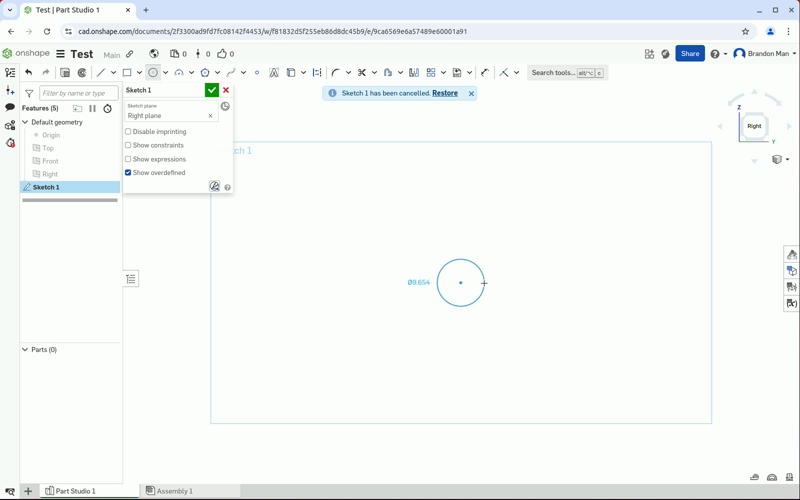
mouse_move(450, 294)
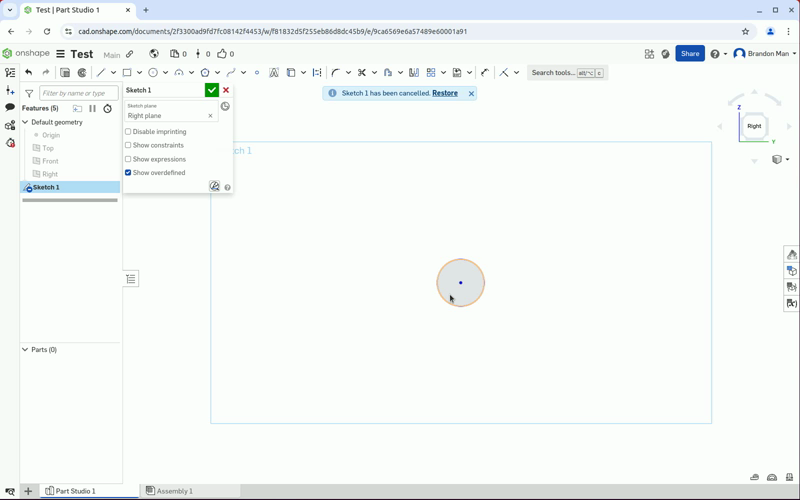
scroll(6)
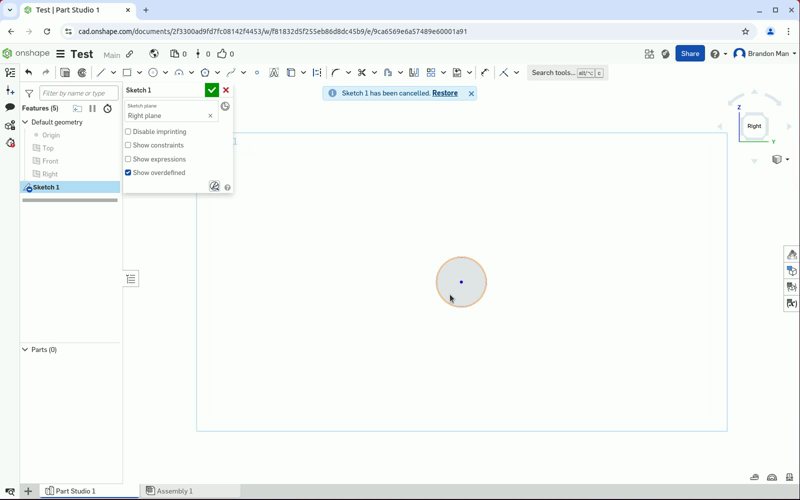
scroll(6)
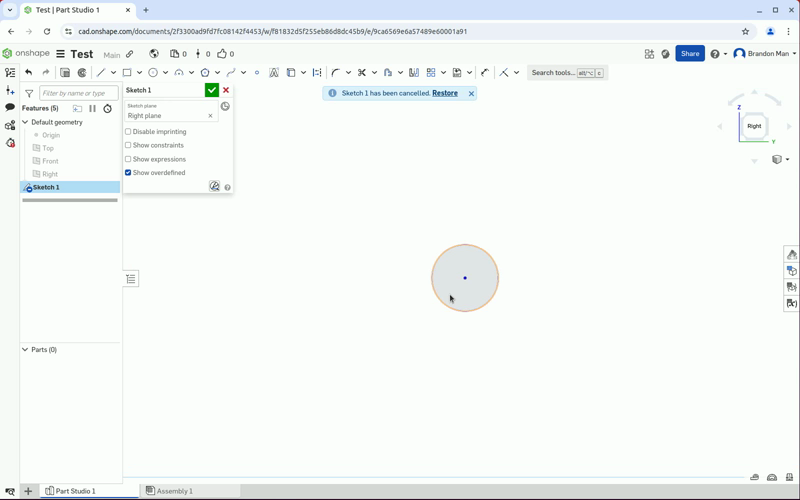
scroll(6)
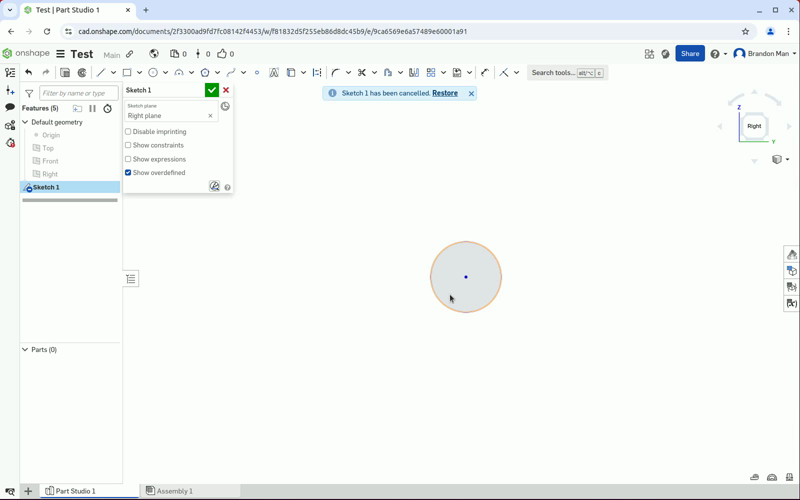
scroll(6)
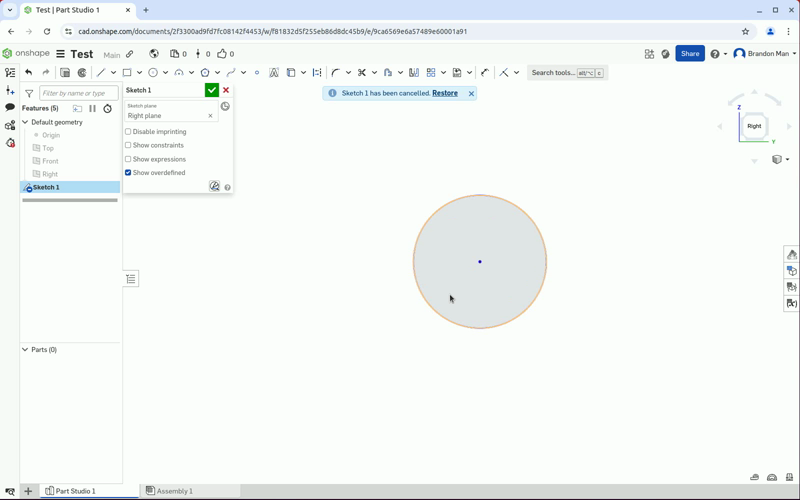
scroll(6)
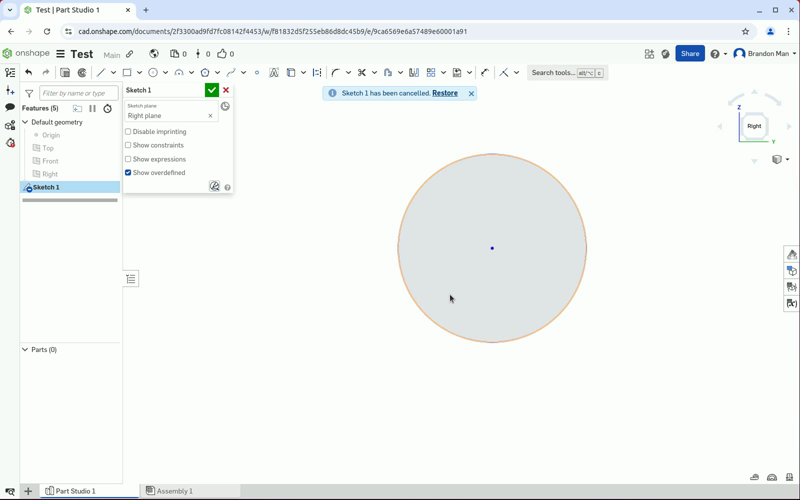
scroll(6)
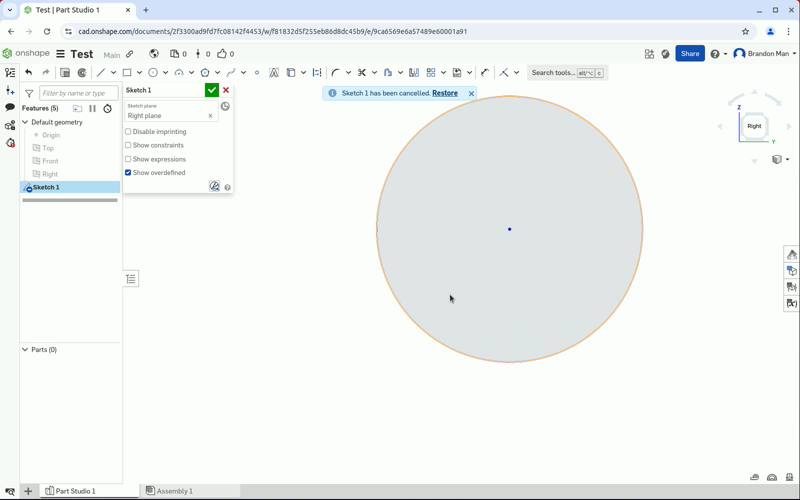
scroll(6)
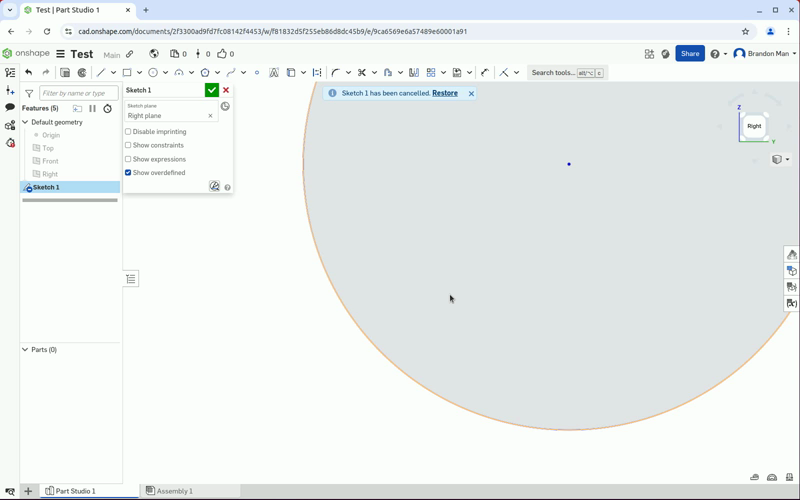
click(450, 294)
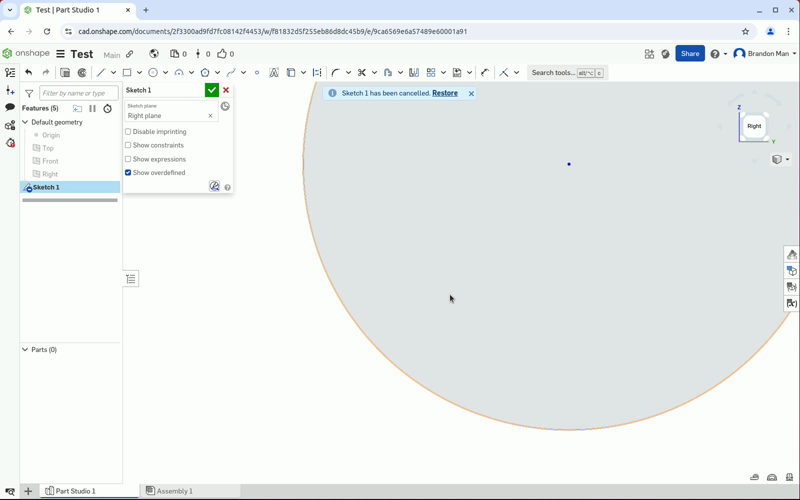
scroll(-6)
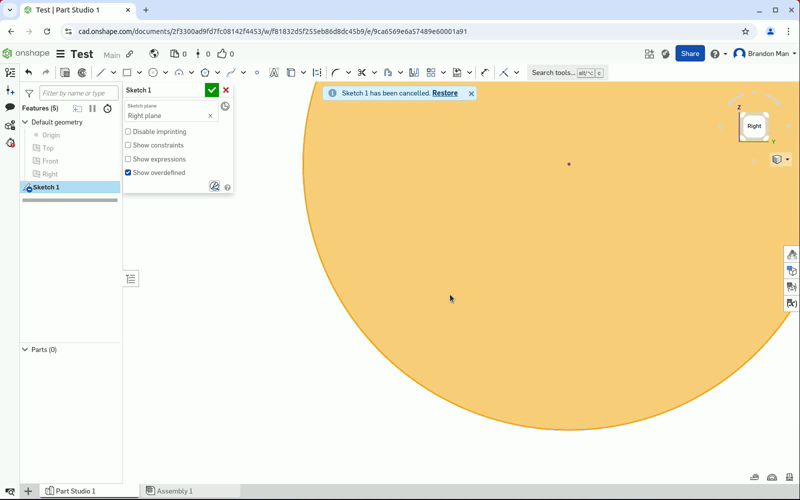
scroll(-6)
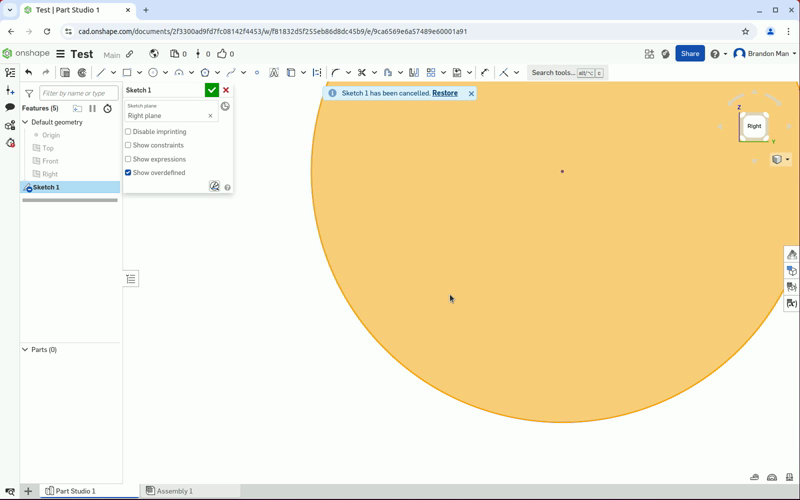
scroll(-6)
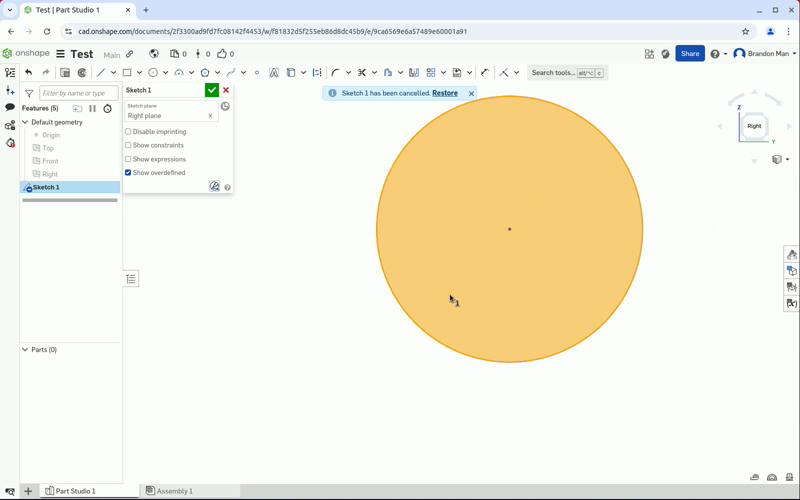
scroll(-6)
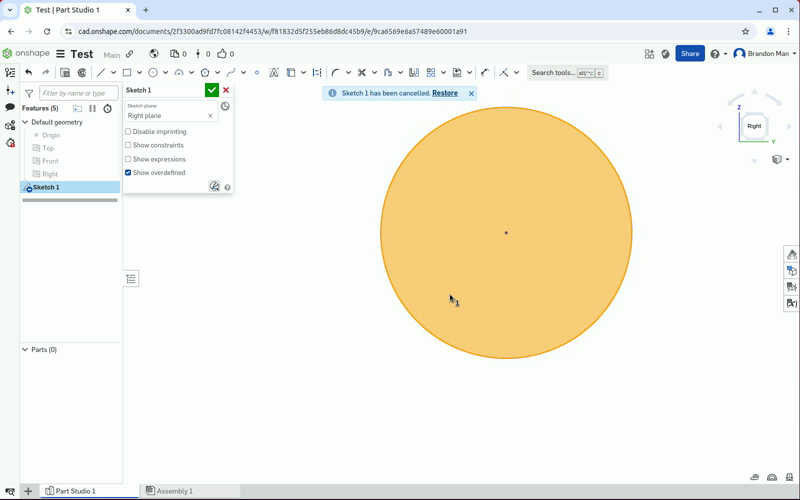
scroll(-6)
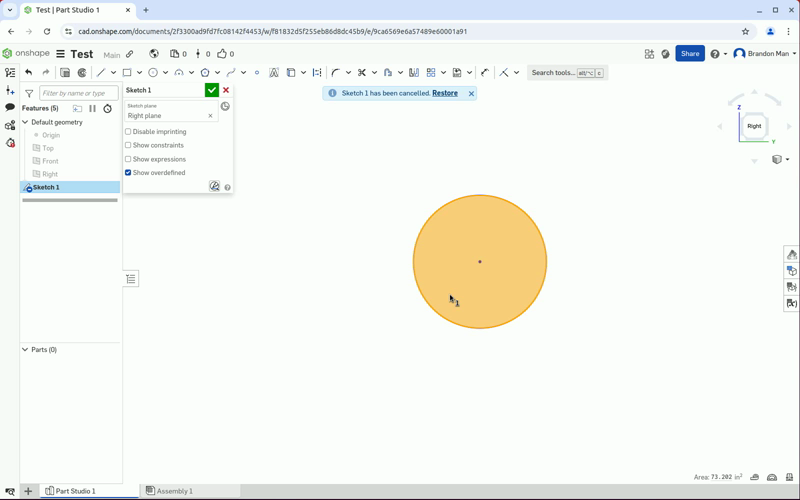
scroll(-6)
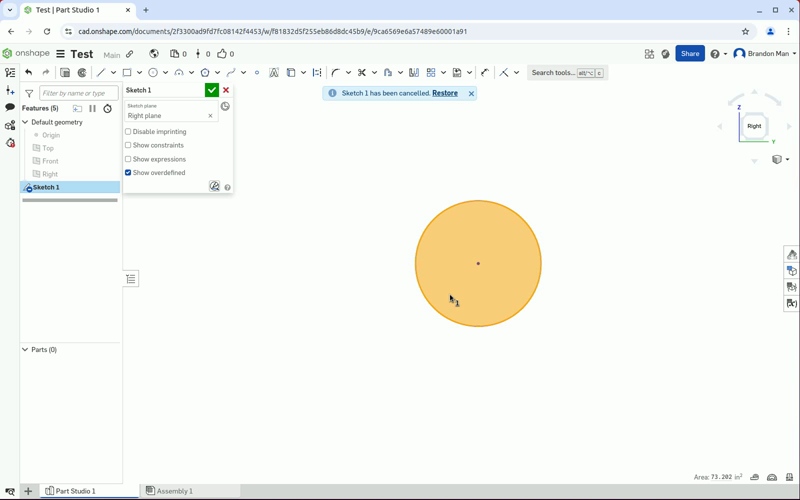
scroll(-6)
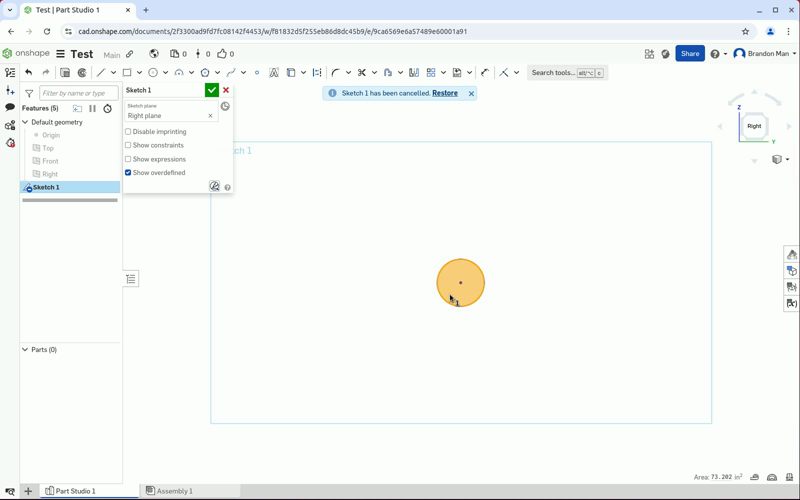
mouse_move(73, 352)
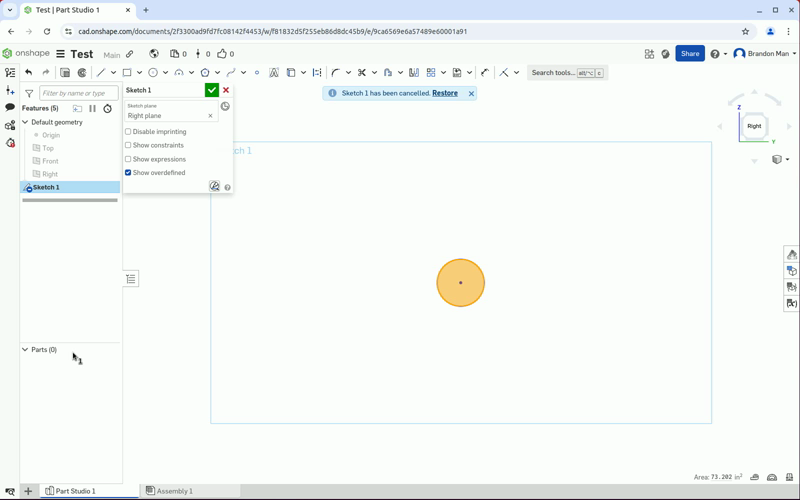
key(shift+y)
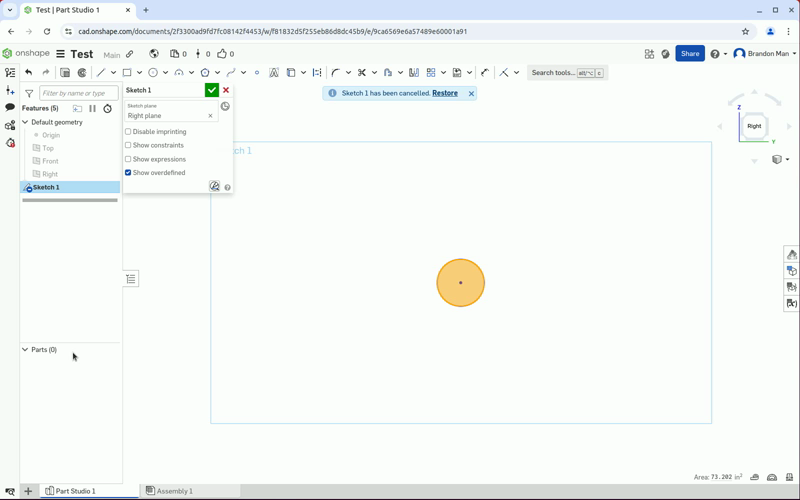
key(shift+e)
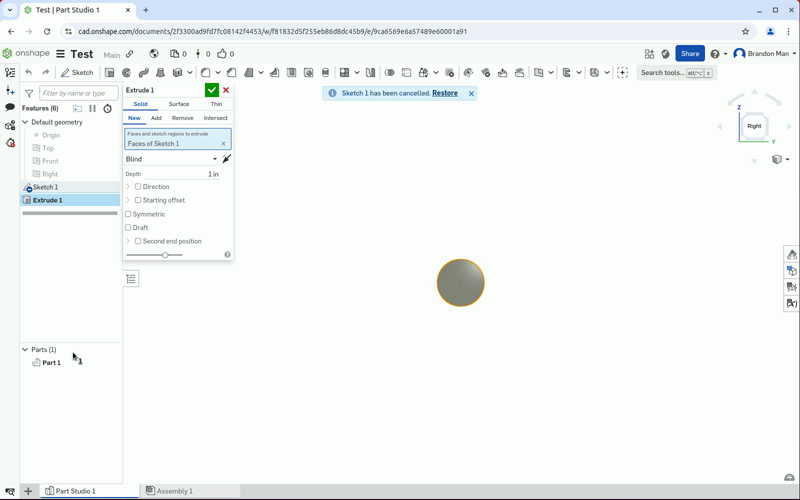
mouse_move(143, 106)
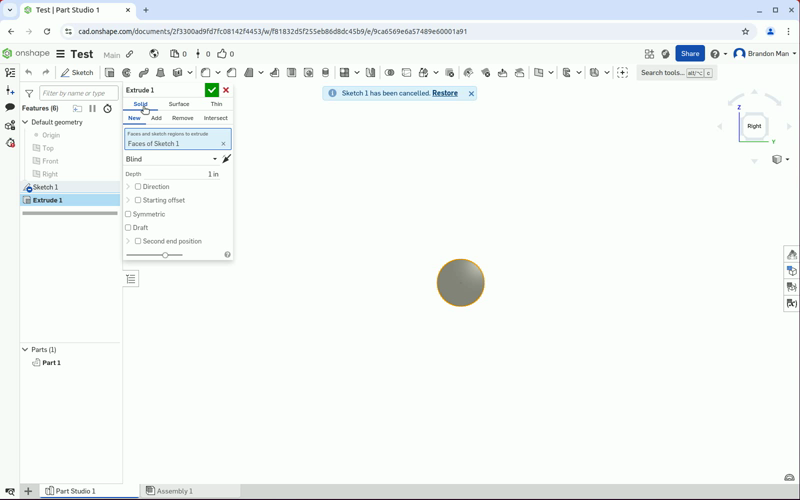
click(143, 106)
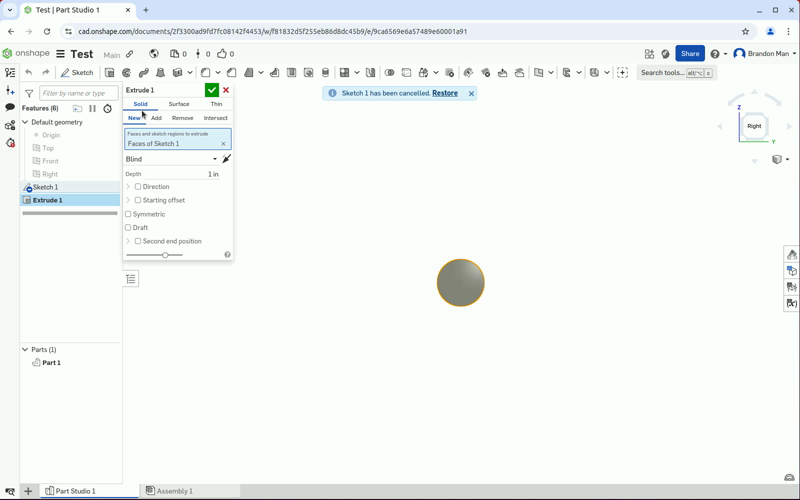
mouse_move(137, 120)
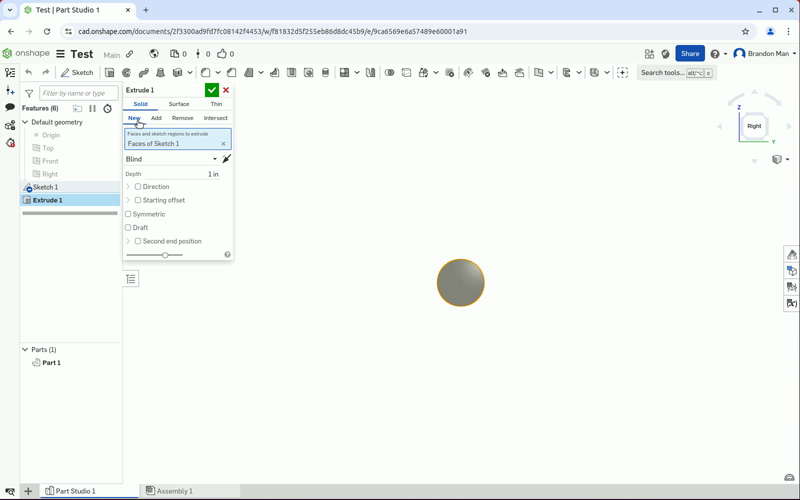
click(137, 120)
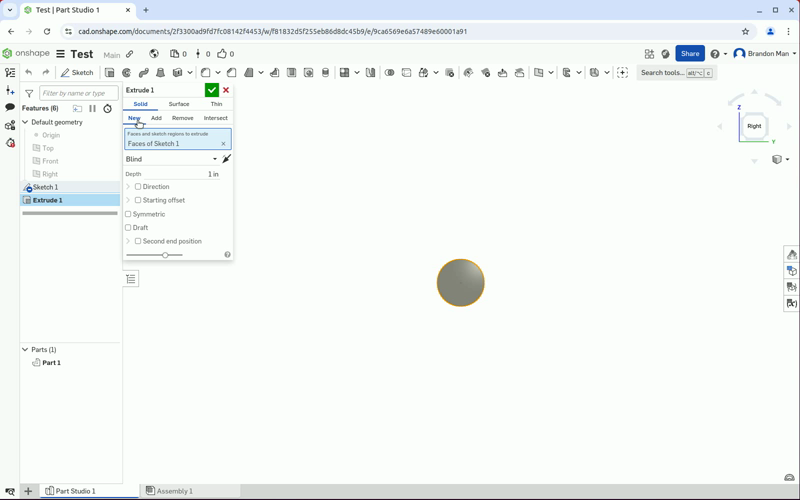
key(tab, 4)
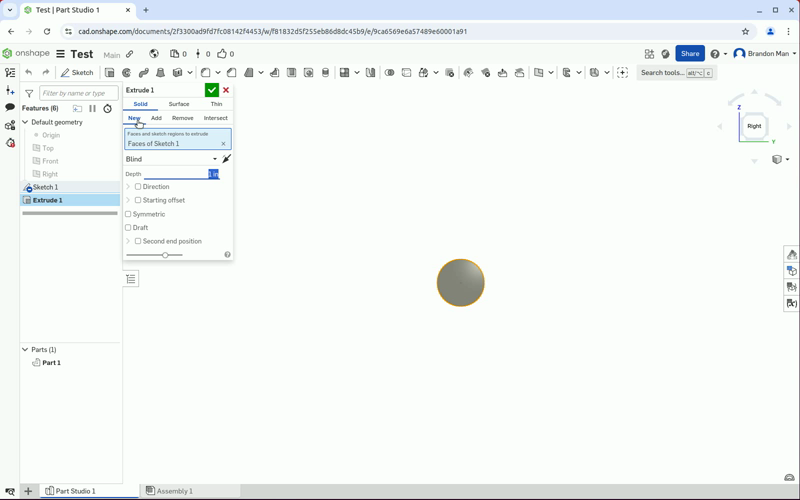
text(29.366)
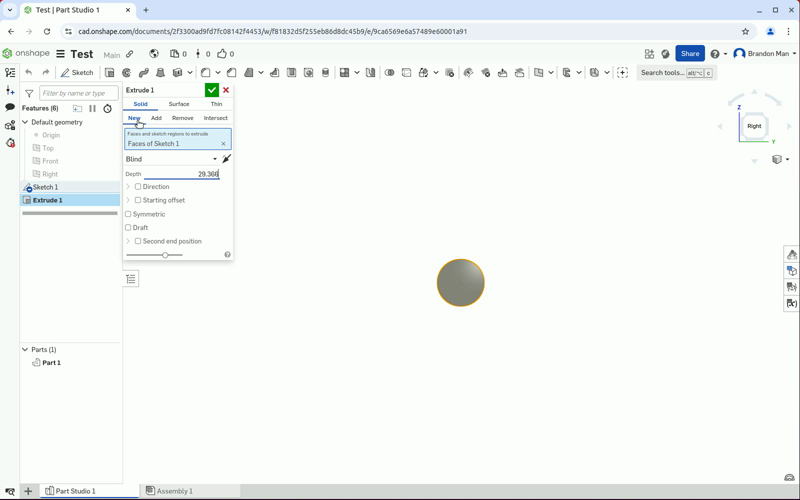
key(tab, 3)
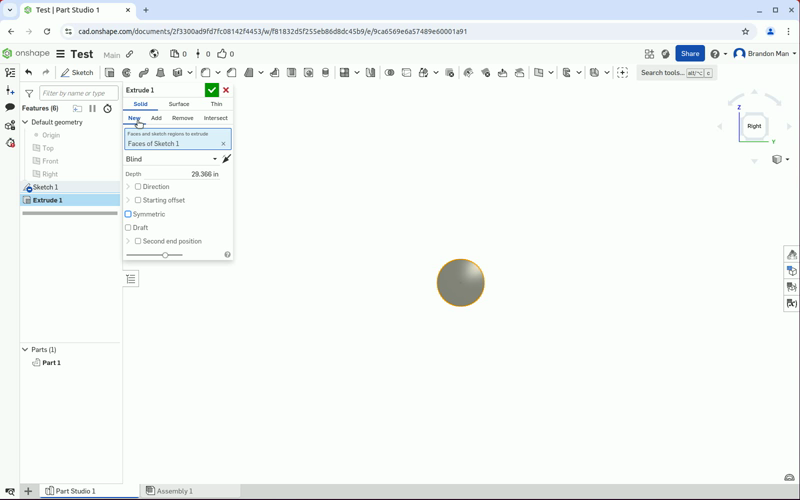
key(space)
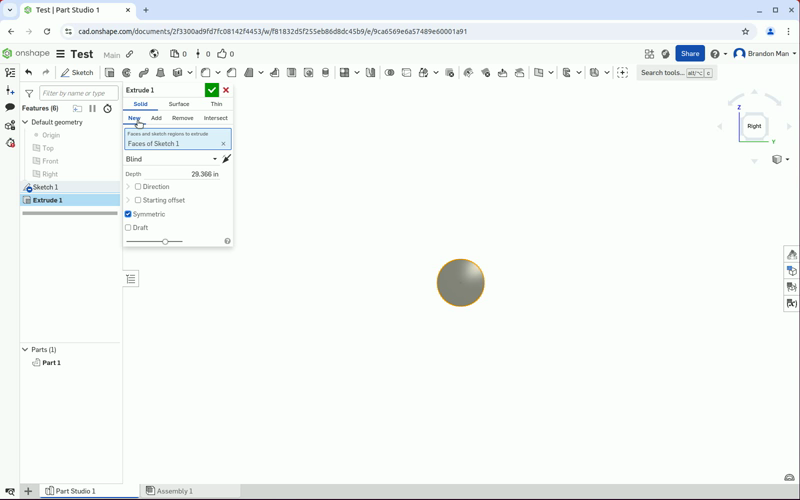
key(enter)
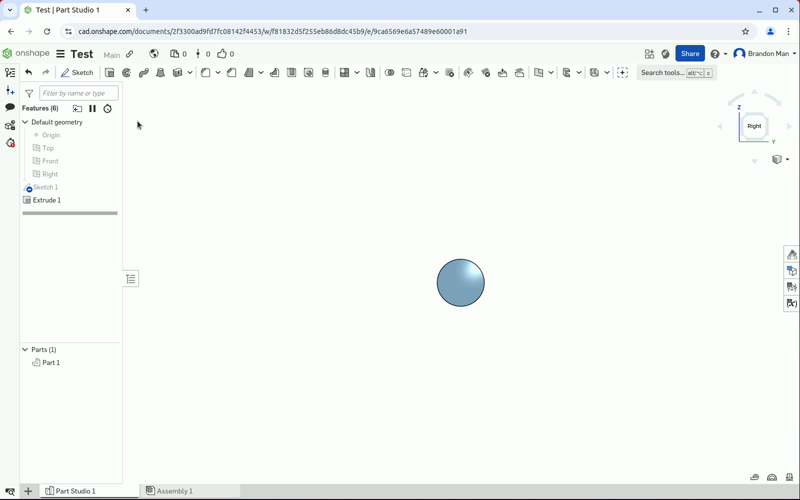
key(shift+h)
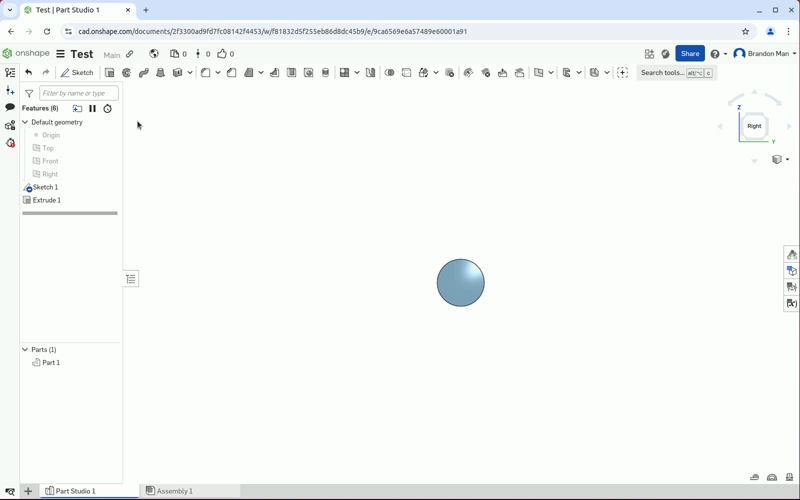
key(shift+h)
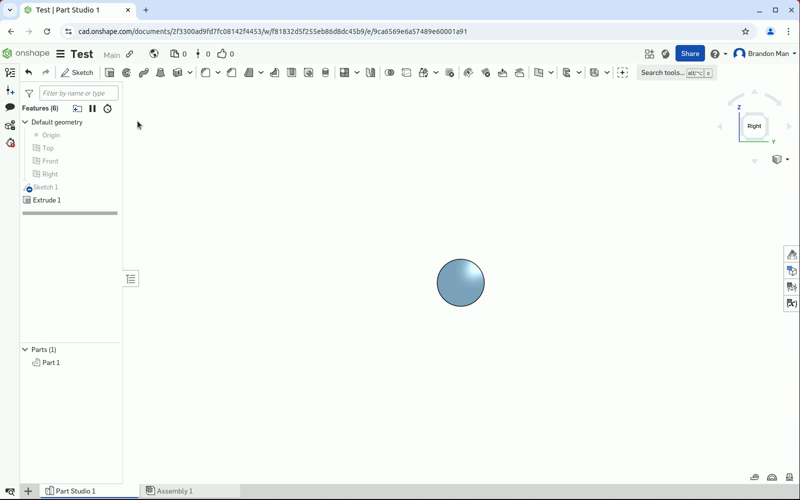
mouse_move(73, 189)
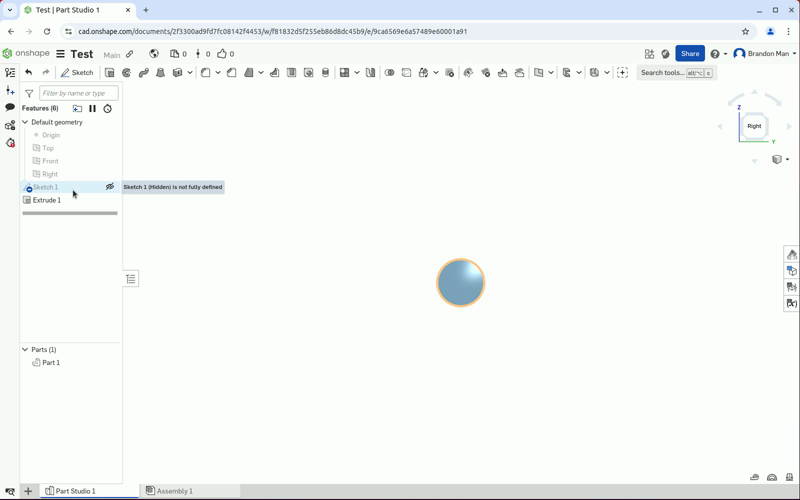
click(73, 189)
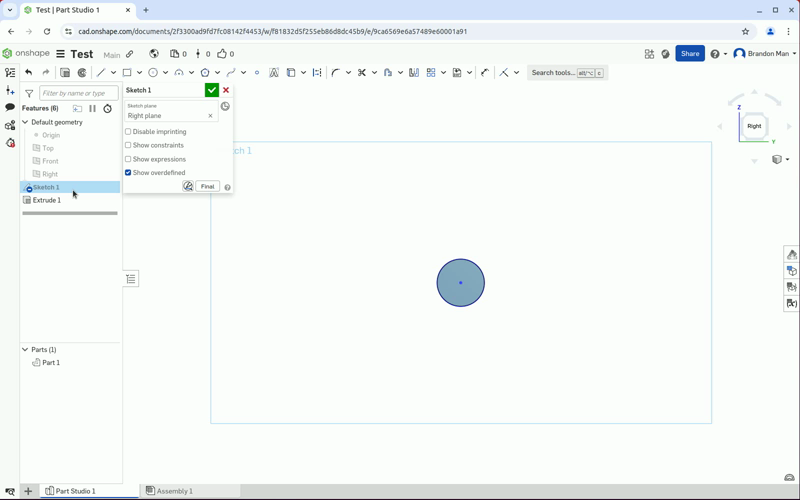
mouse_move(229, 92)
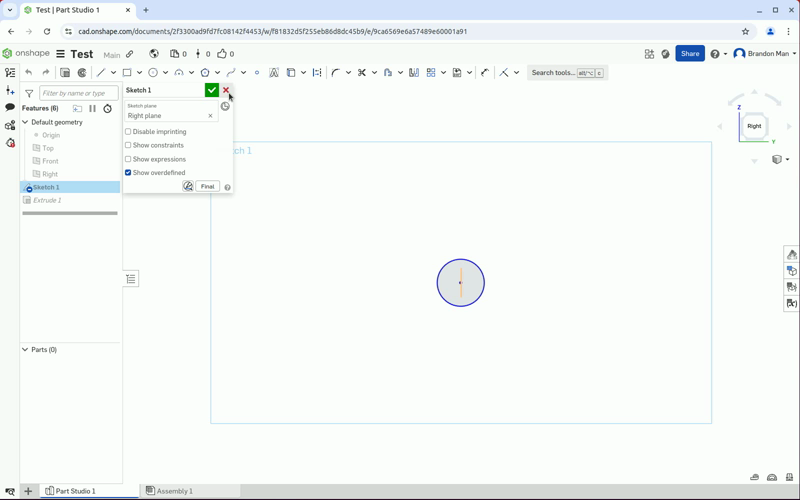
click(229, 92)
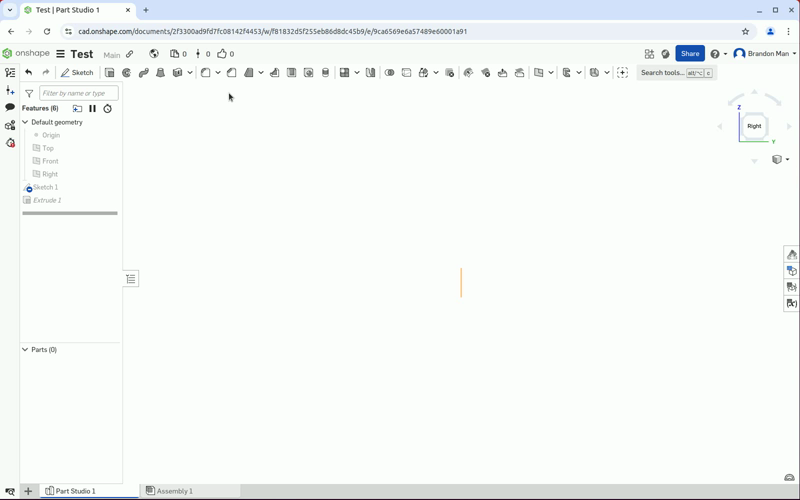
mouse_move(541, 75)
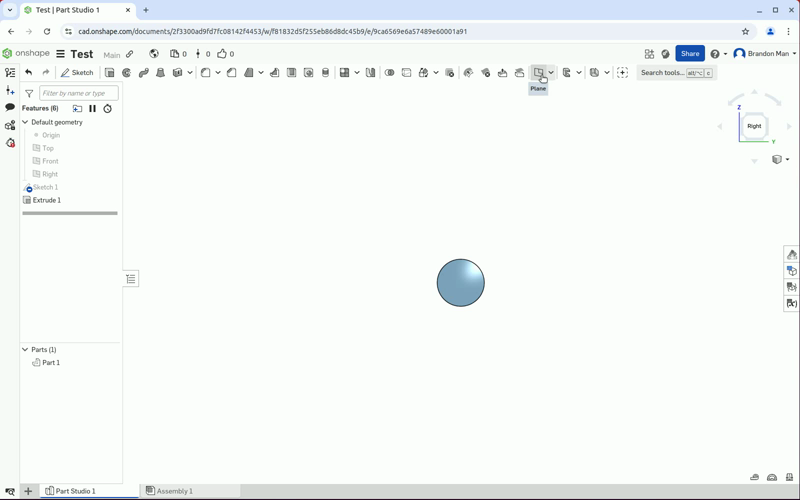
click(541, 75)
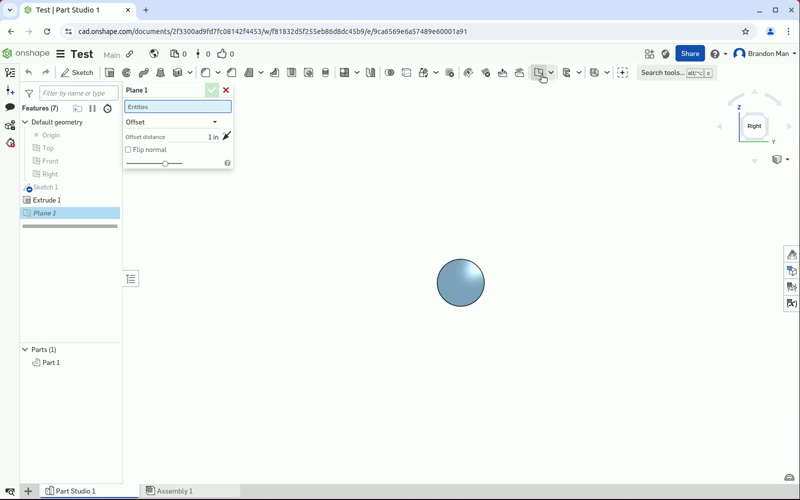
mouse_move(73, 176)
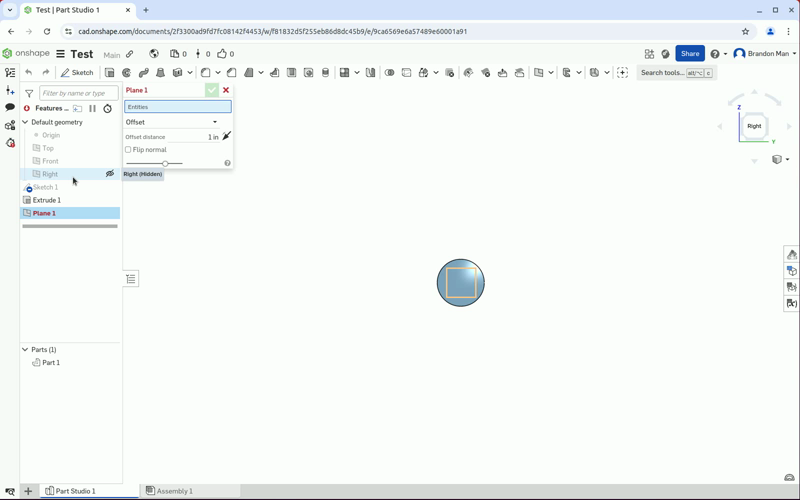
click(73, 176)
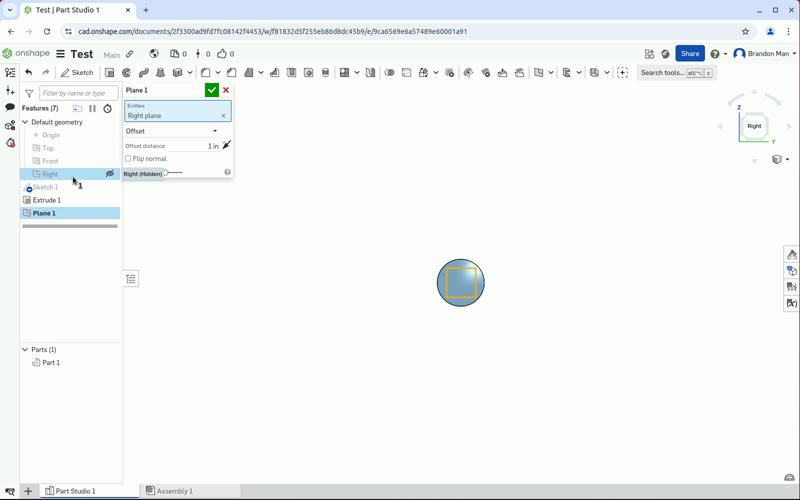
key(tab, 2)
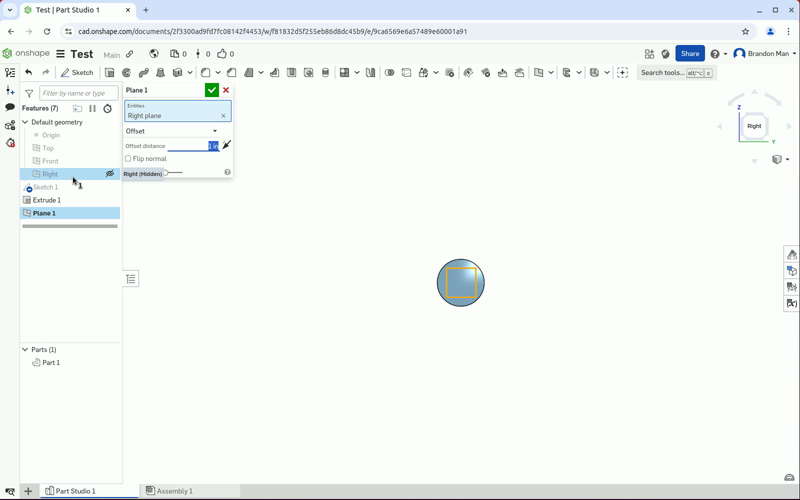
text(14.697)
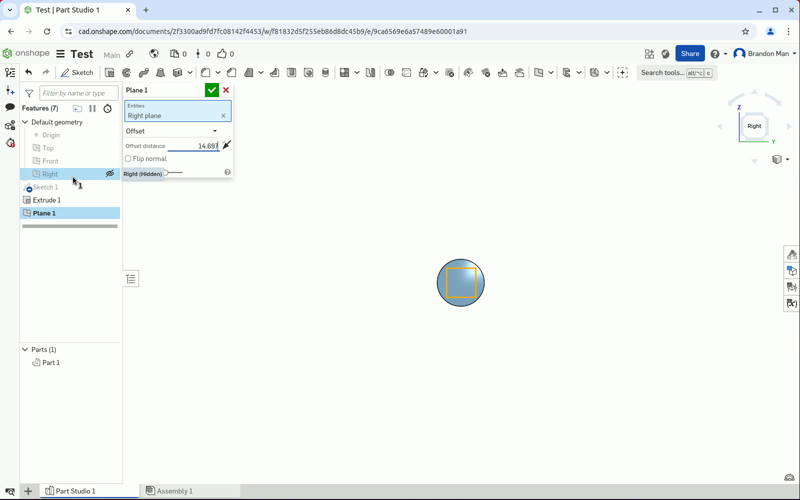
key(enter, 2)
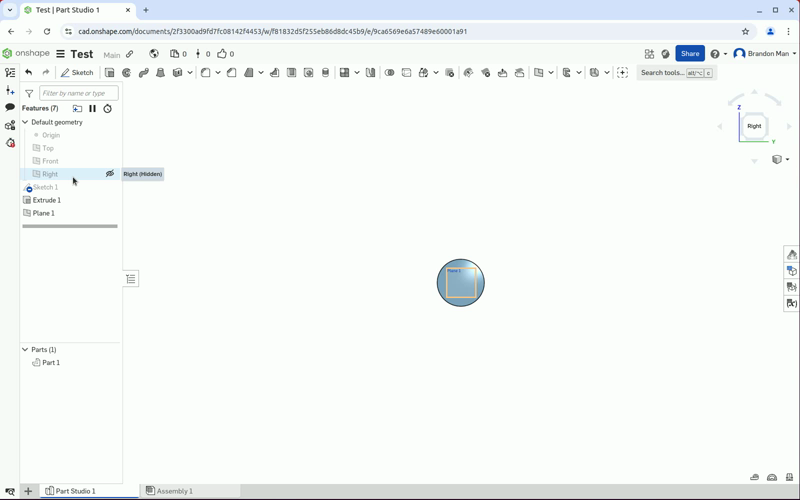
key(shift+s)
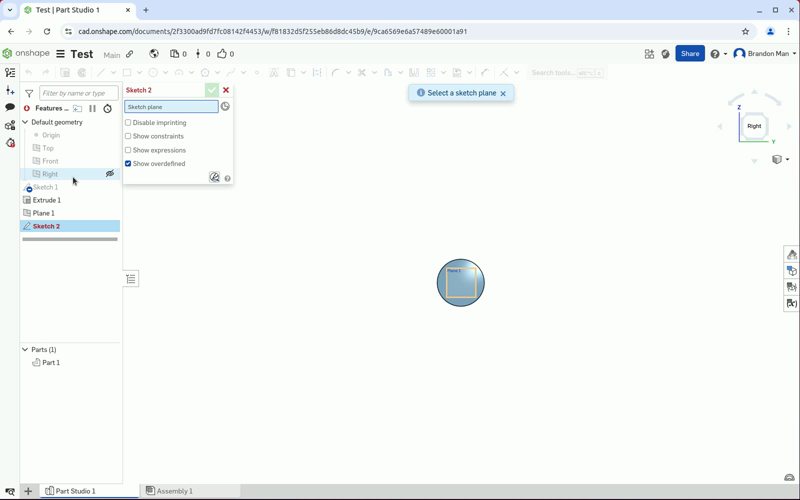
mouse_move(73, 215)
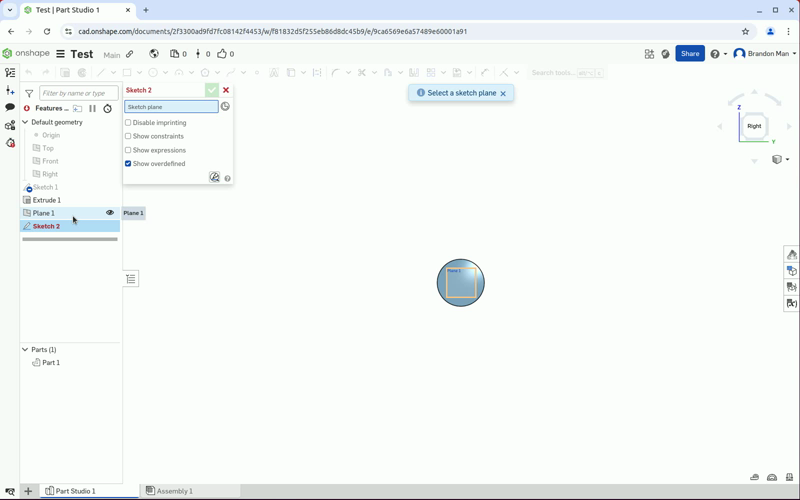
click(73, 215)
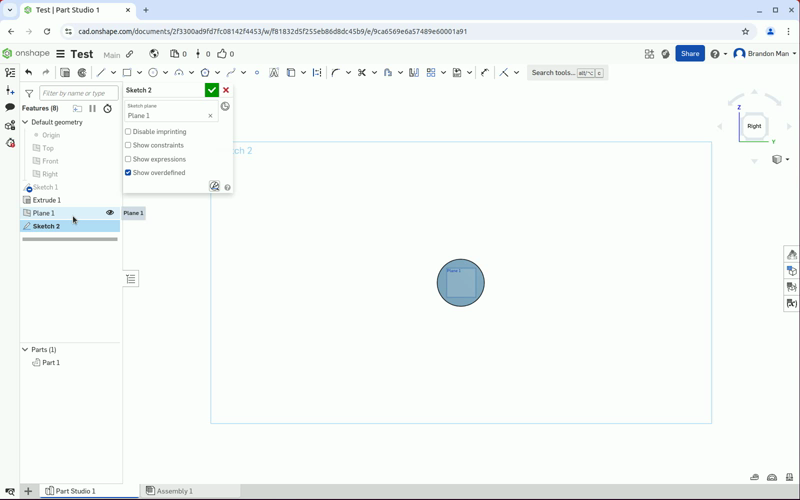
mouse_move(73, 352)
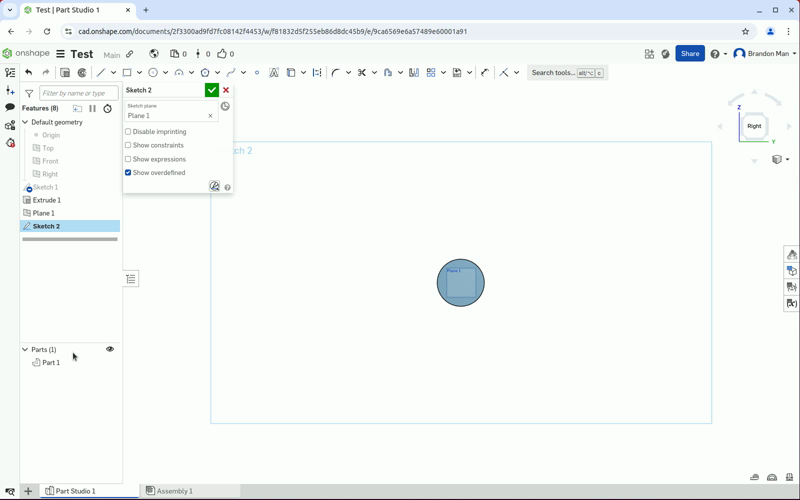
key(y)
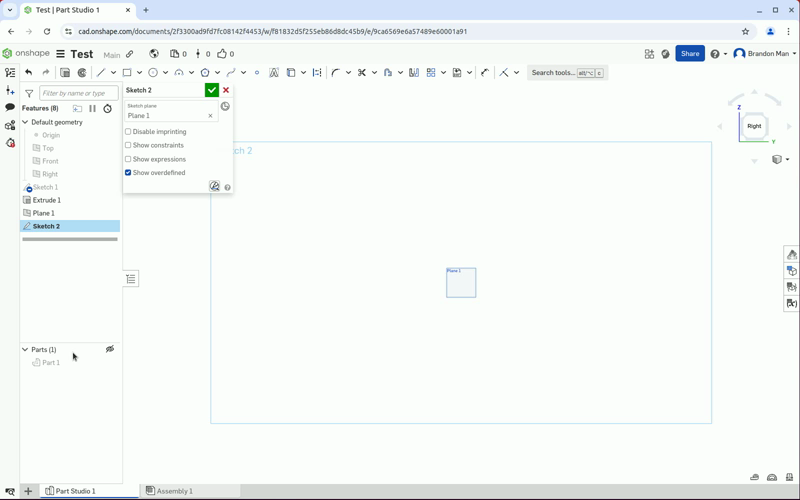
key(c)
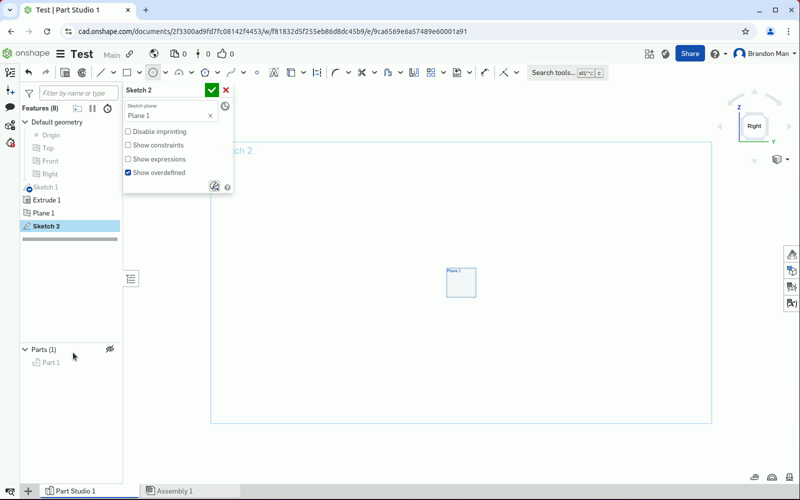
key_down(shift)
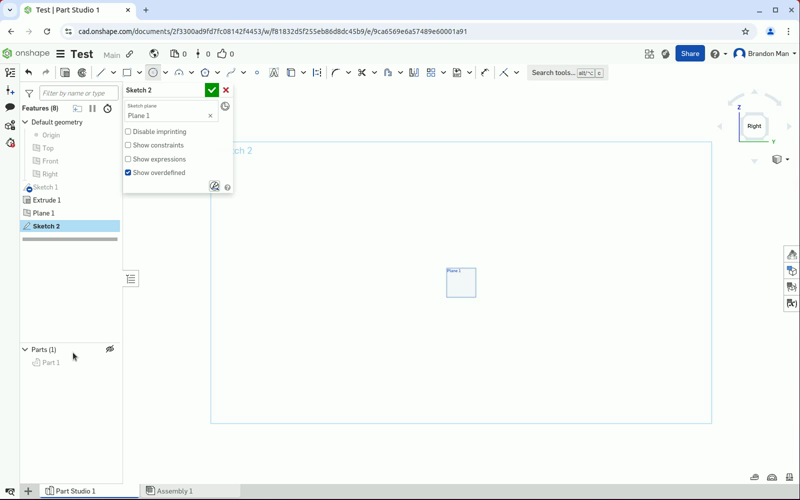
mouse_move(461, 282)
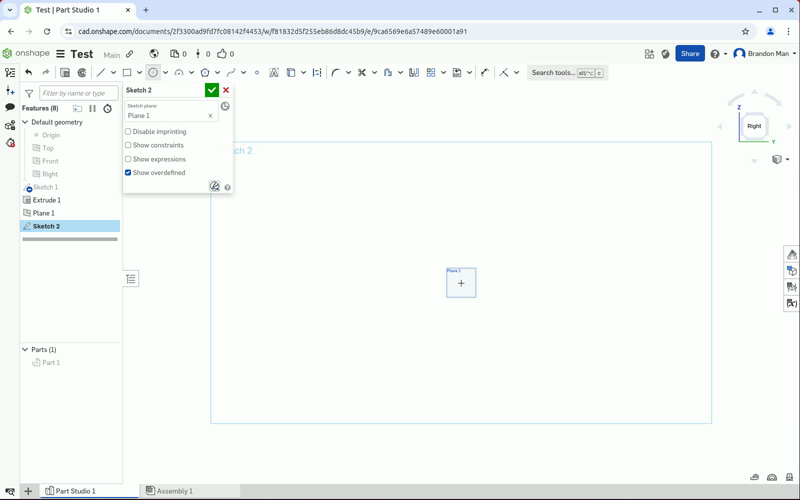
click(461, 282)
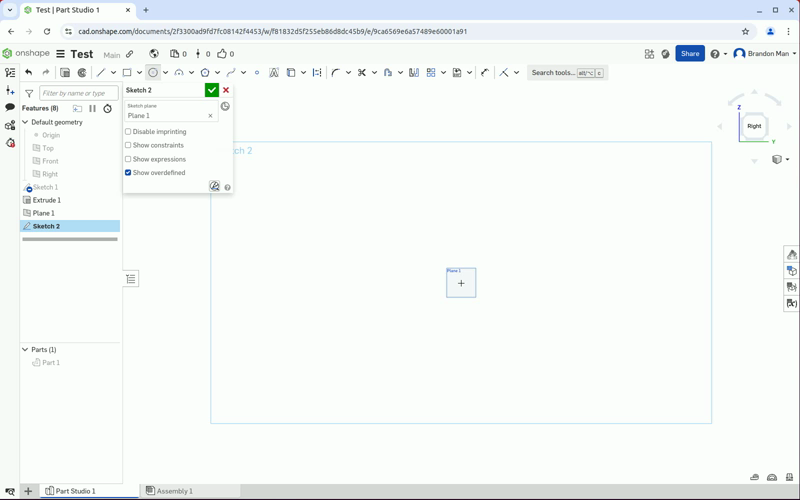
key_up(shift)
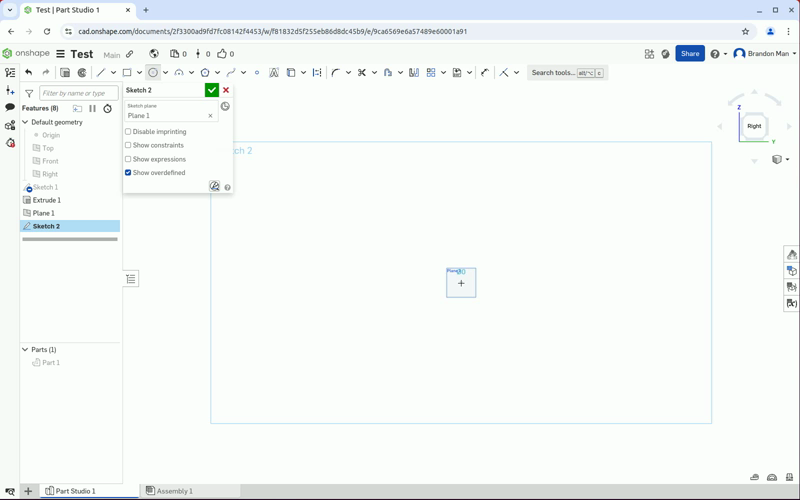
mouse_move(478, 282)
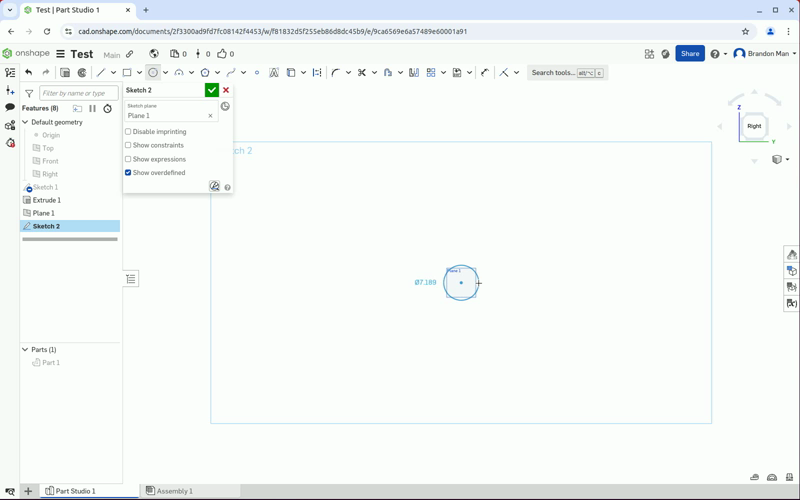
click(478, 282)
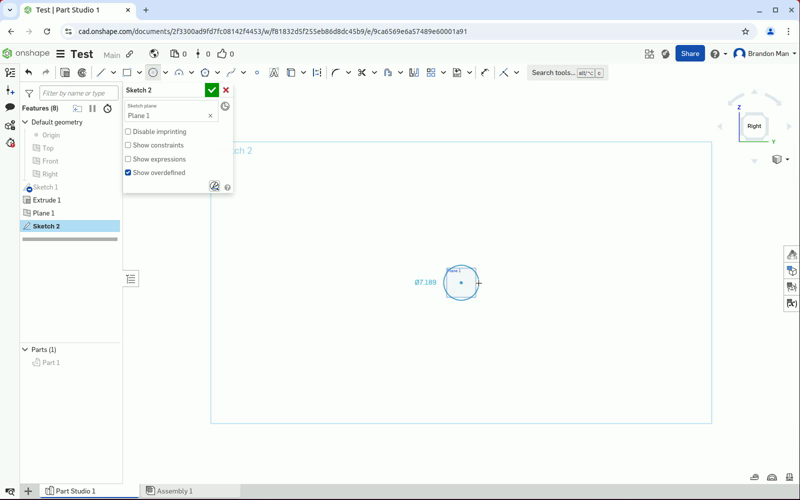
key(esc)
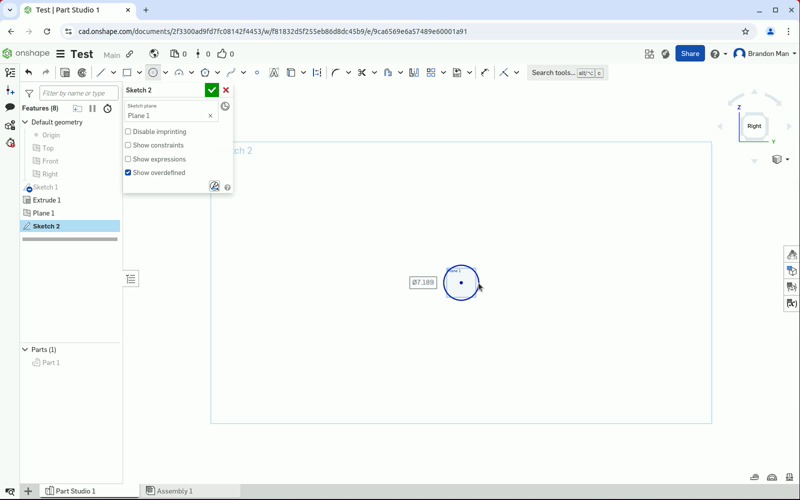
mouse_move(459, 291)
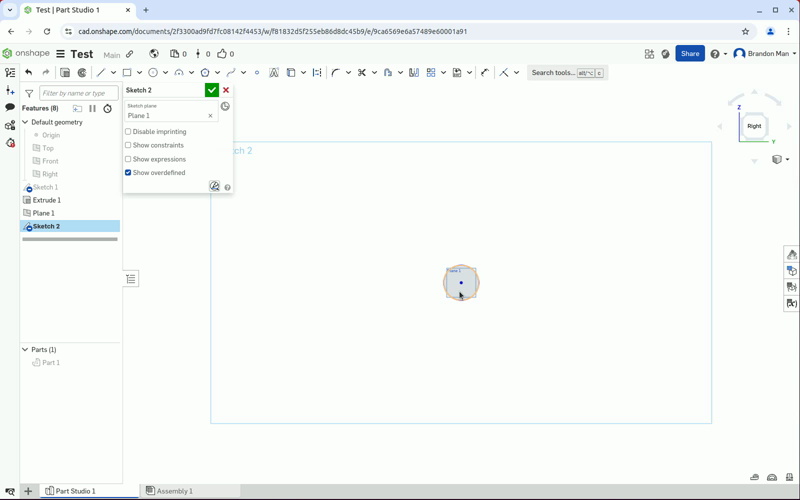
scroll(6)
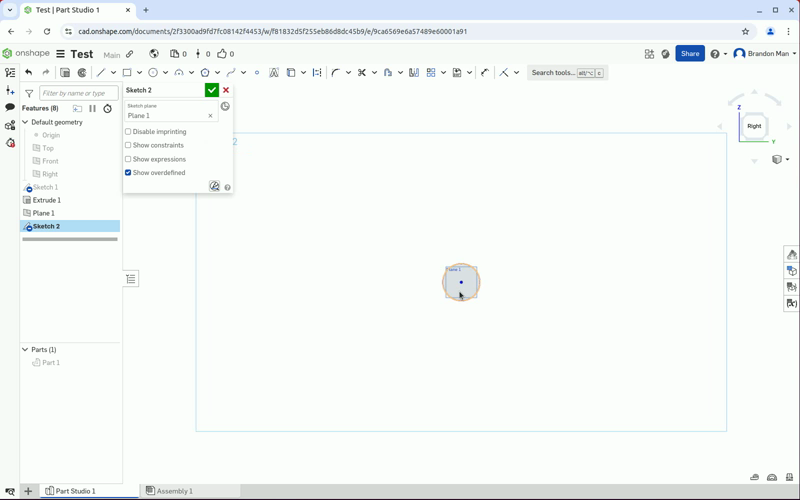
scroll(6)
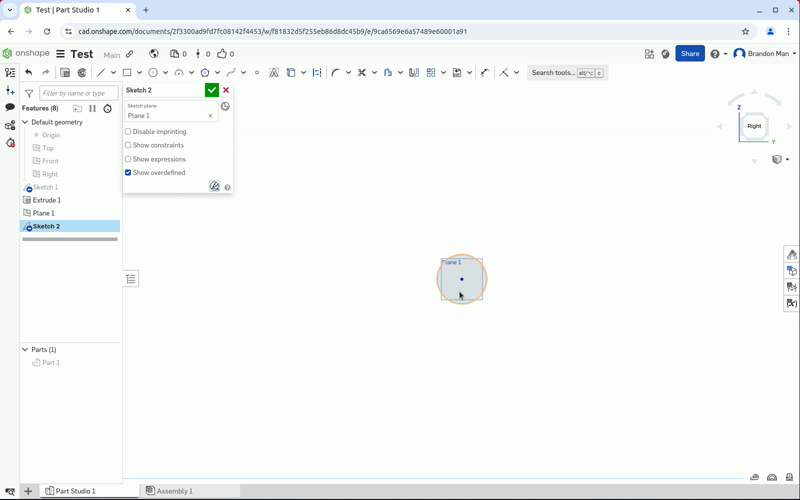
scroll(6)
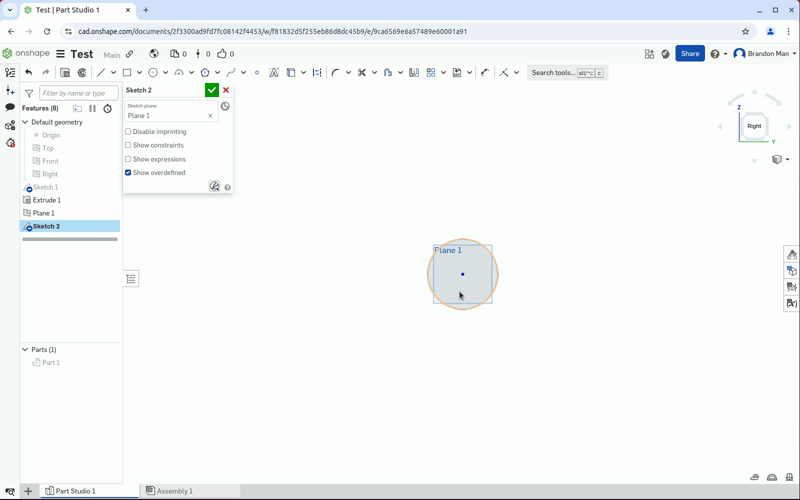
scroll(6)
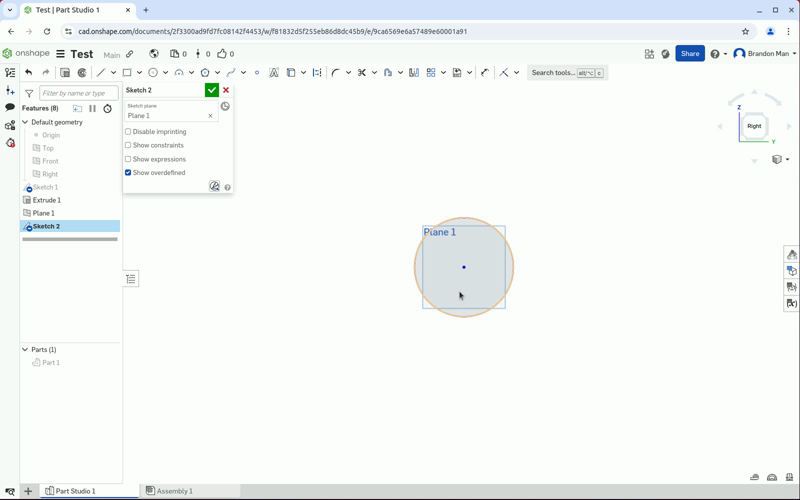
scroll(6)
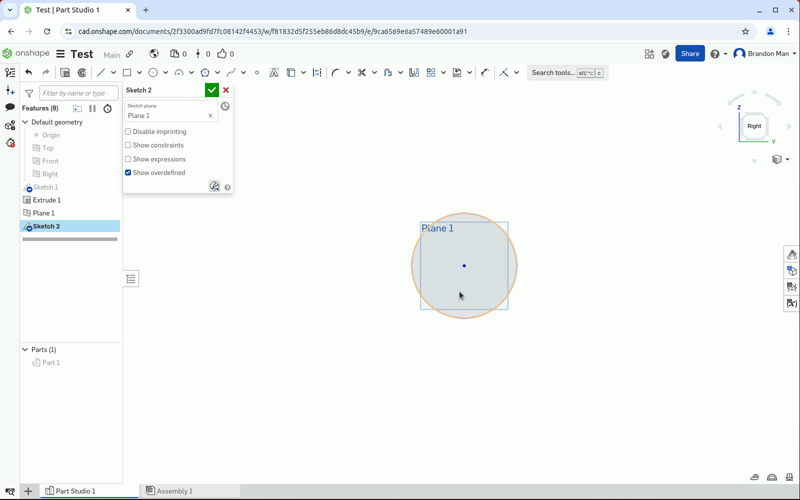
scroll(6)
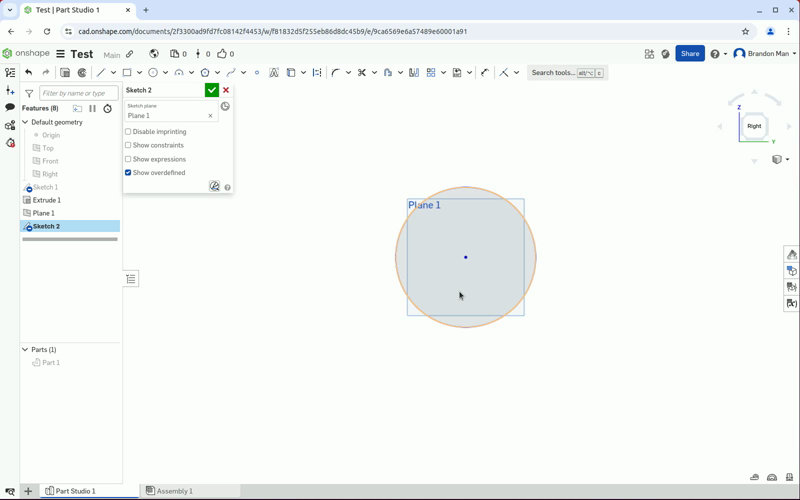
scroll(6)
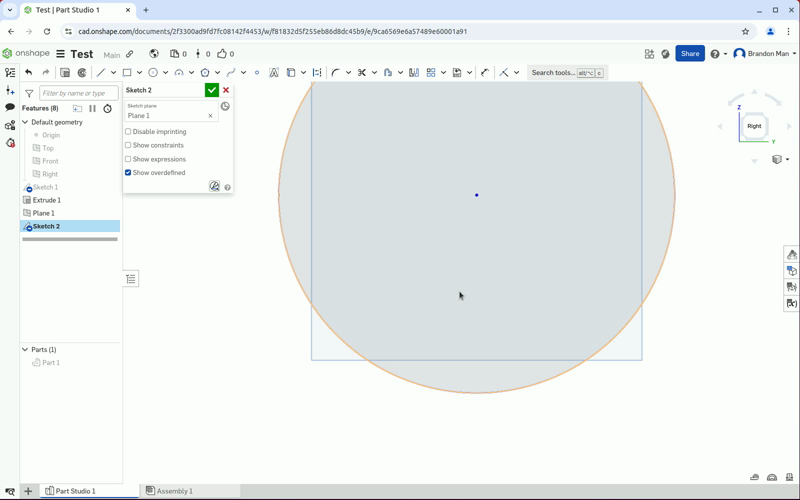
click(459, 291)
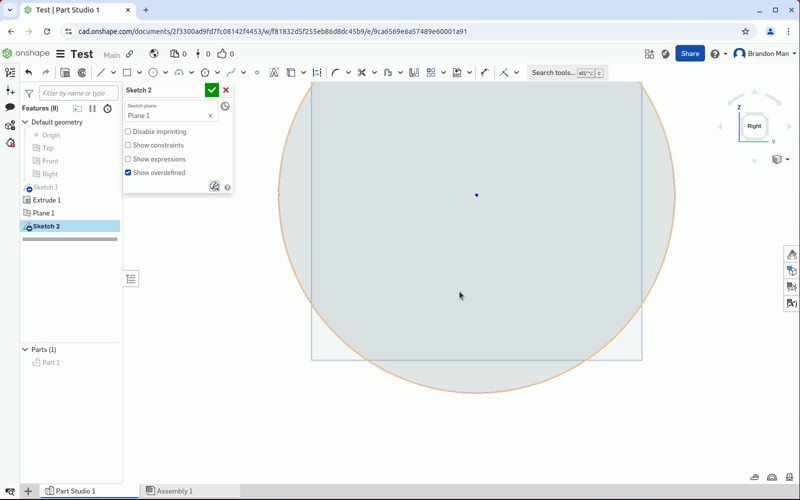
scroll(-6)
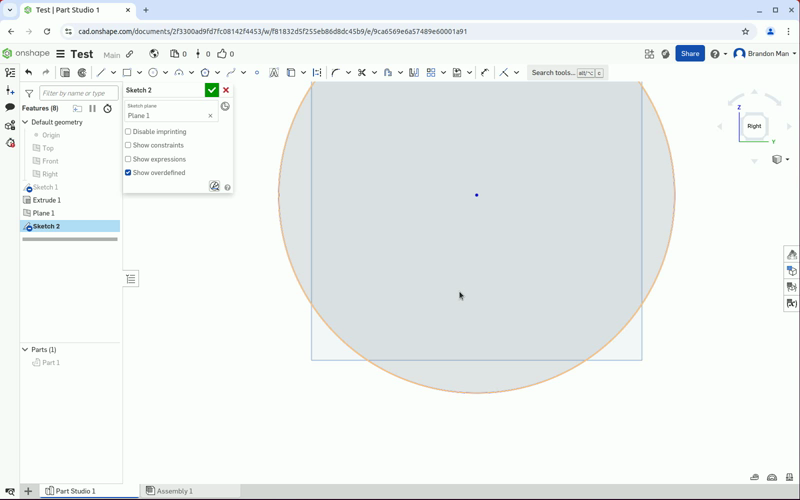
scroll(-6)
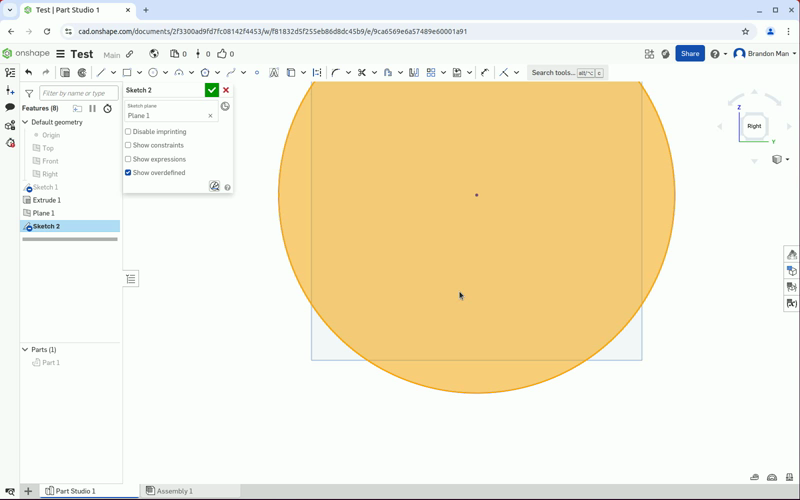
scroll(-6)
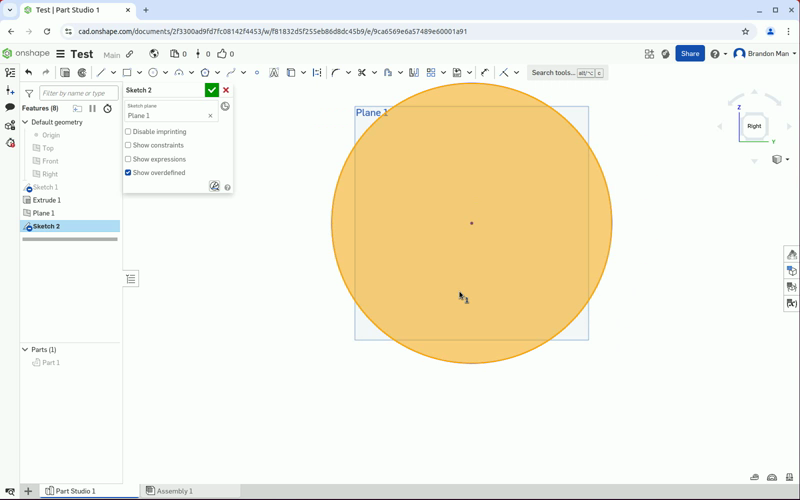
scroll(-6)
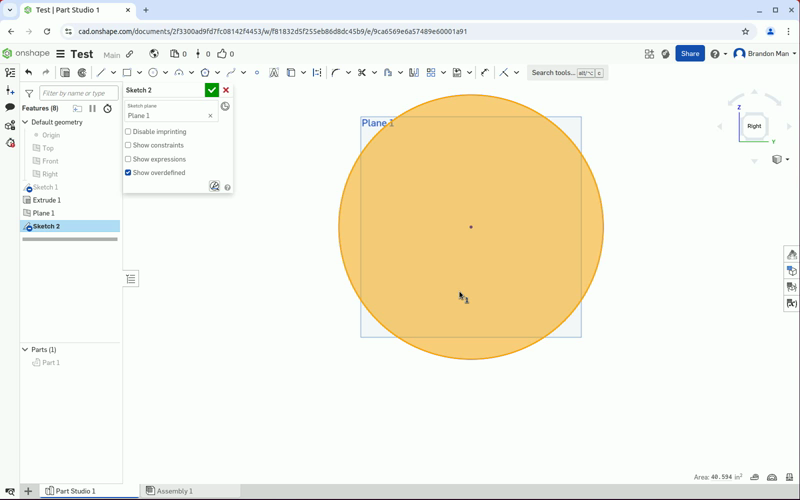
scroll(-6)
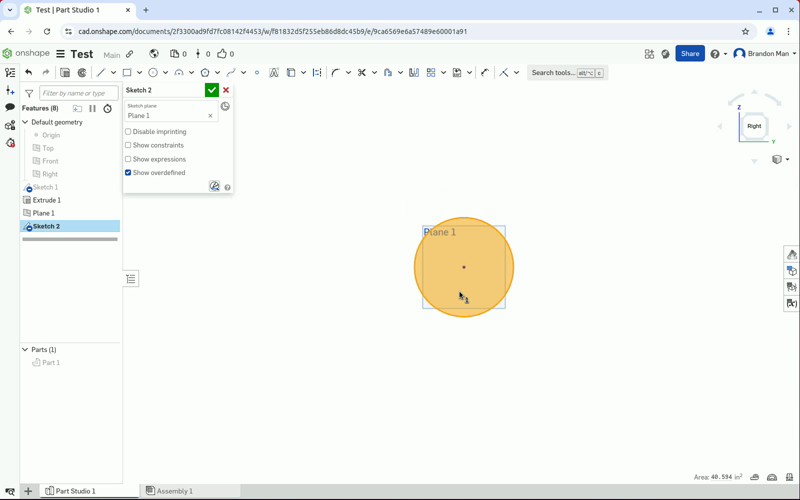
scroll(-6)
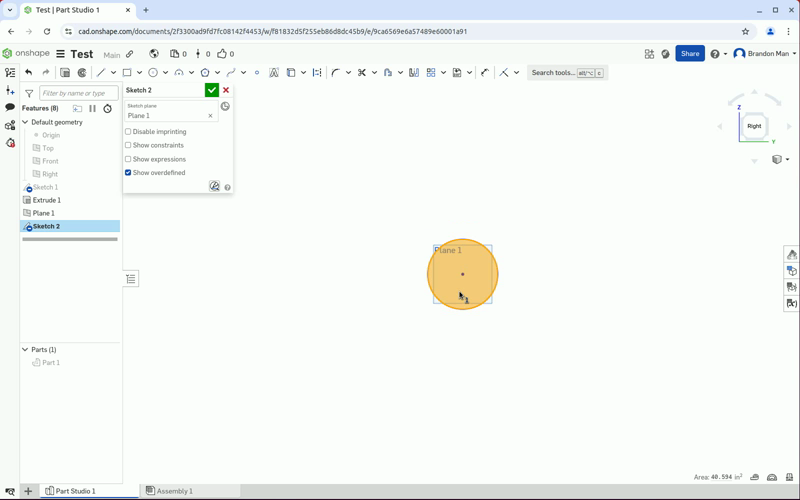
scroll(-6)
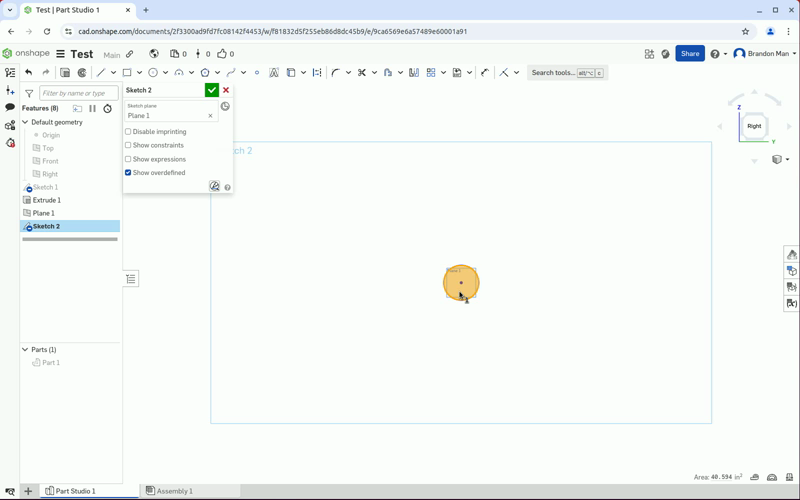
mouse_move(73, 352)
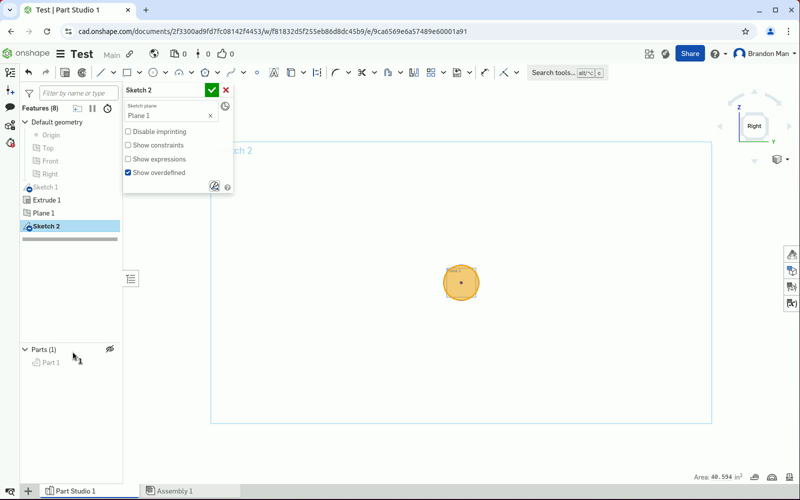
key(shift+y)
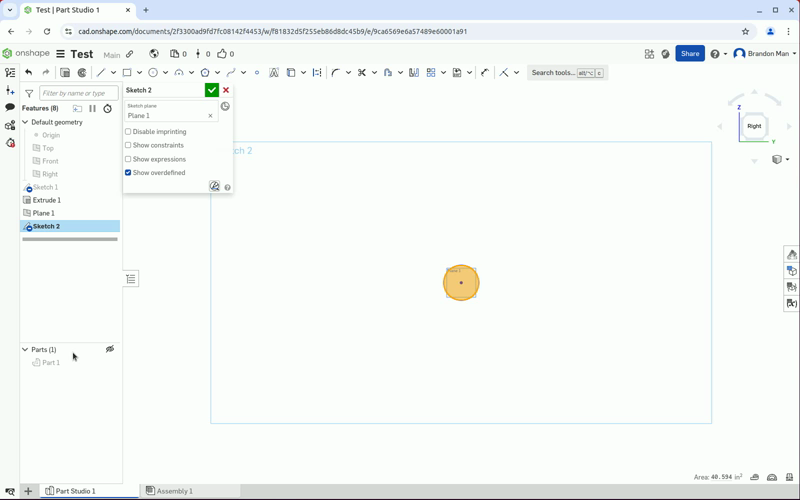
key(shift+e)
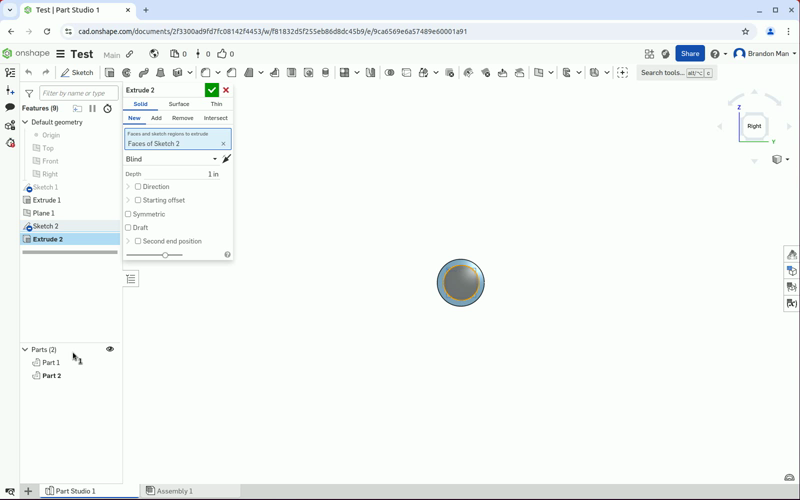
mouse_move(143, 106)
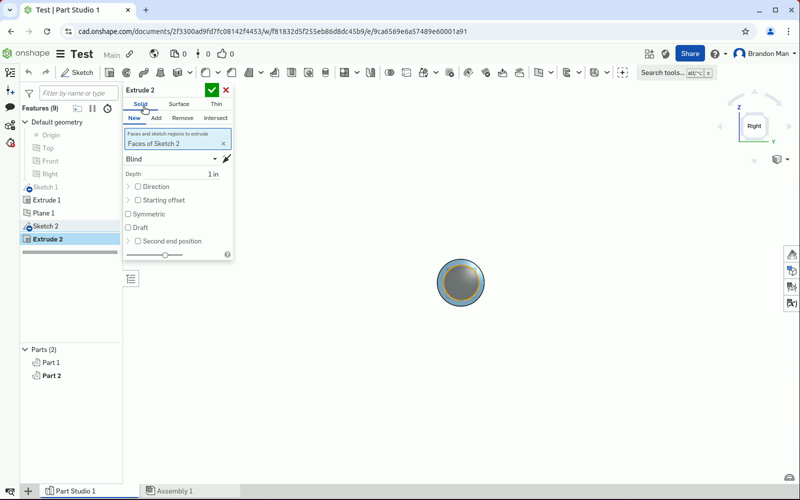
click(143, 106)
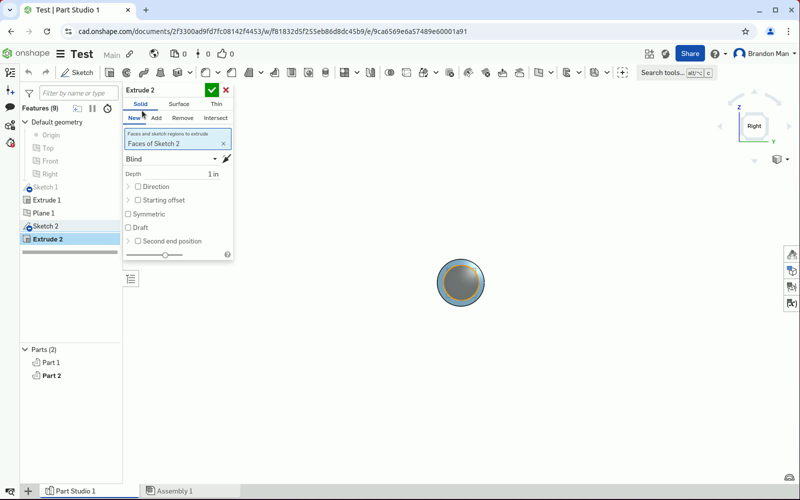
mouse_move(137, 120)
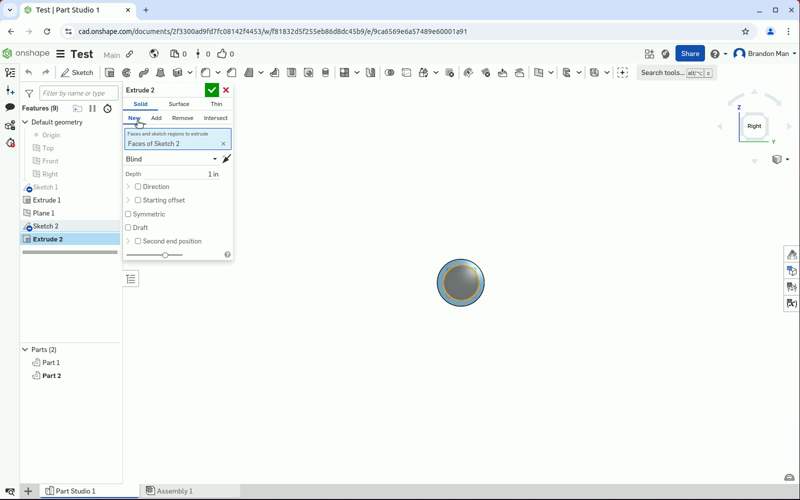
click(137, 120)
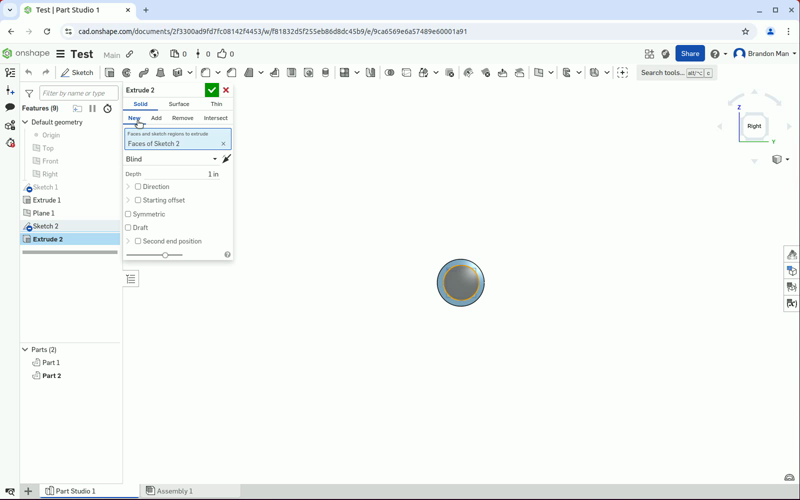
key(tab, 4)
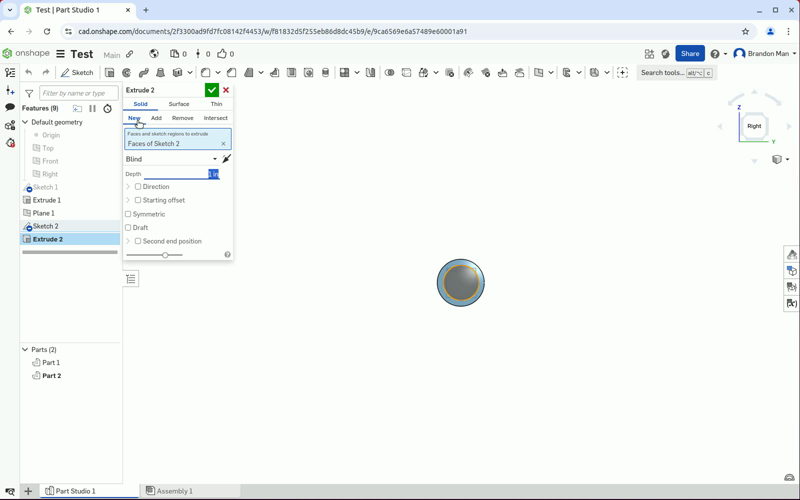
text(8.425)
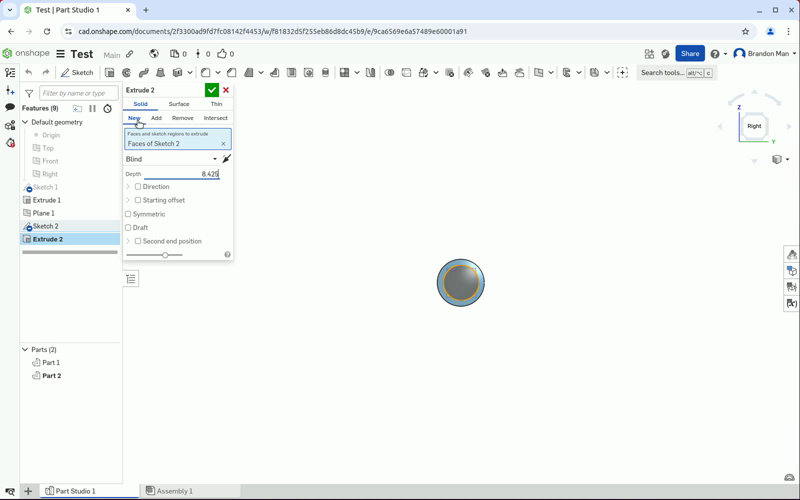
key(enter)
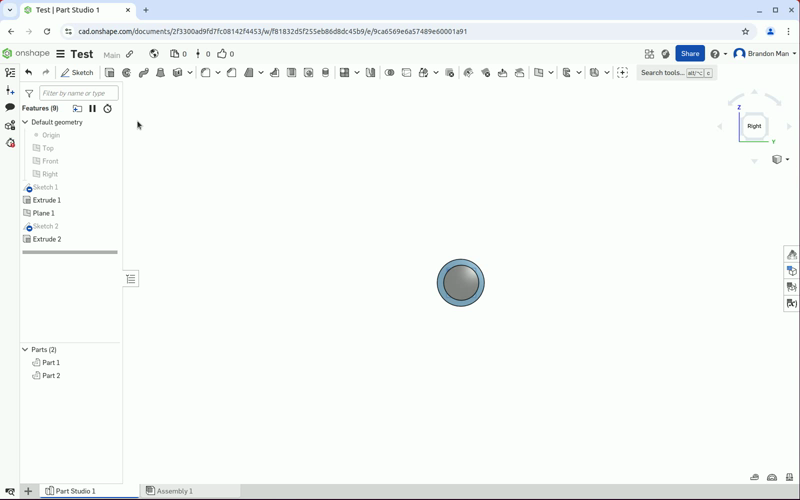
key(shift+h)
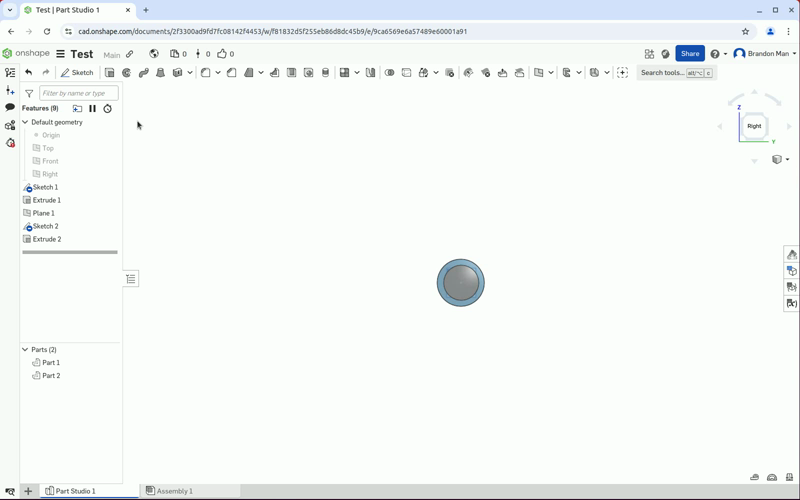
key(shift+h)
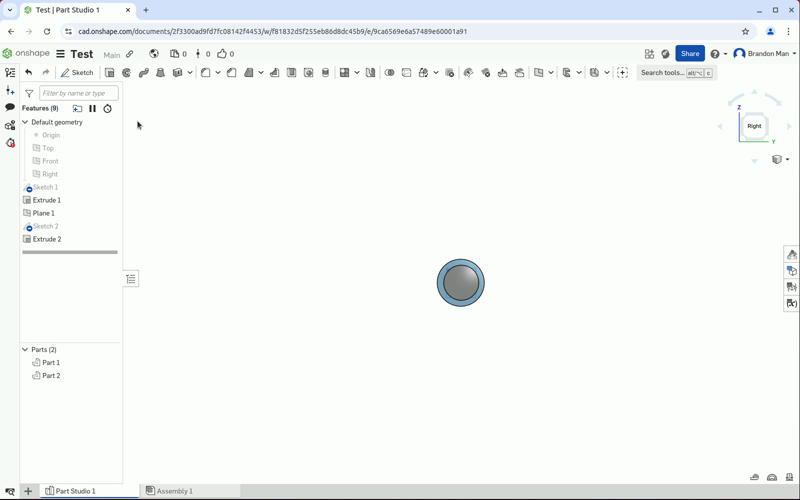
mouse_move(73, 189)
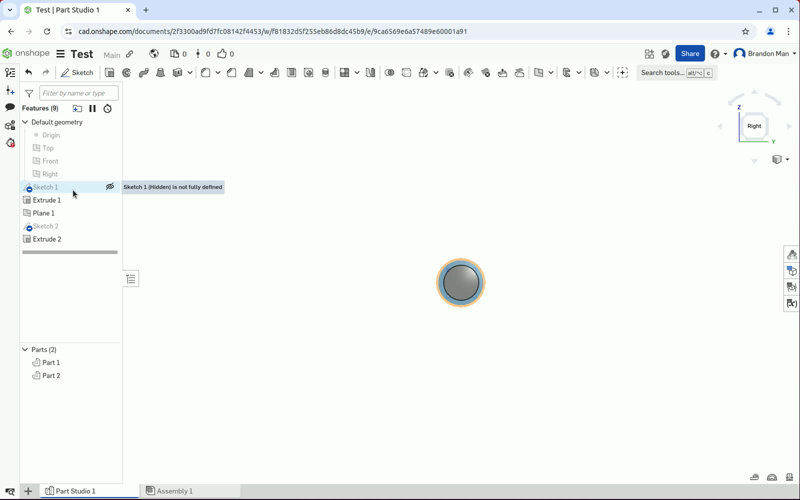
click(73, 189)
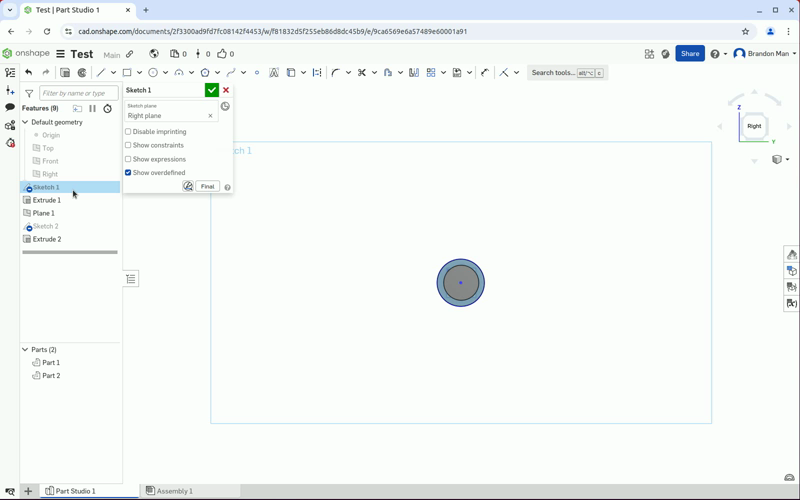
mouse_move(229, 92)
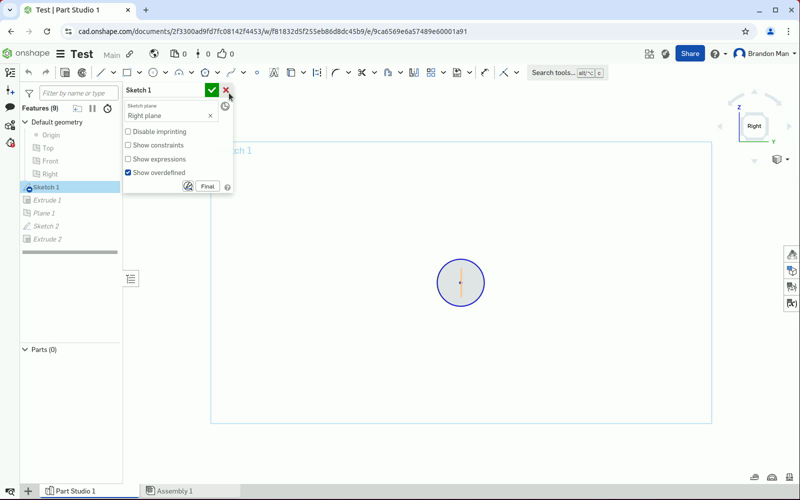
click(229, 92)
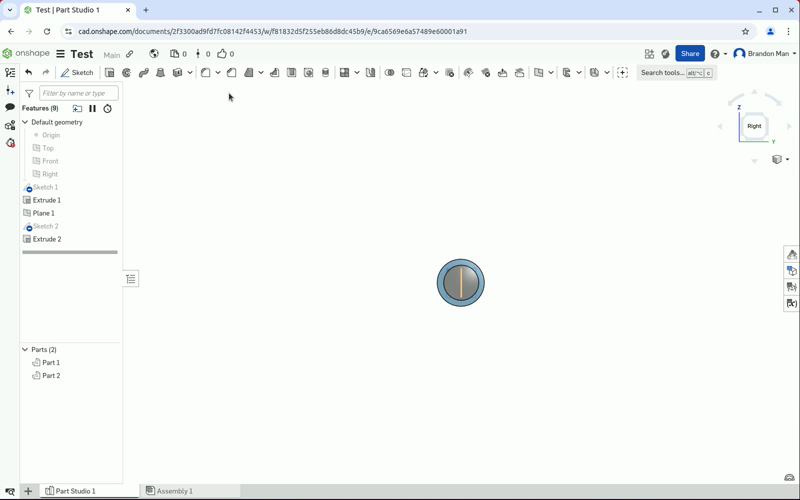
mouse_move(541, 75)
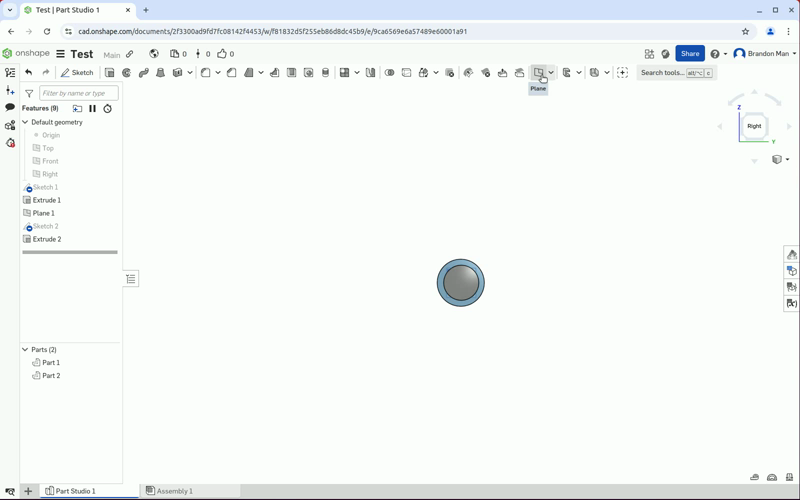
click(541, 75)
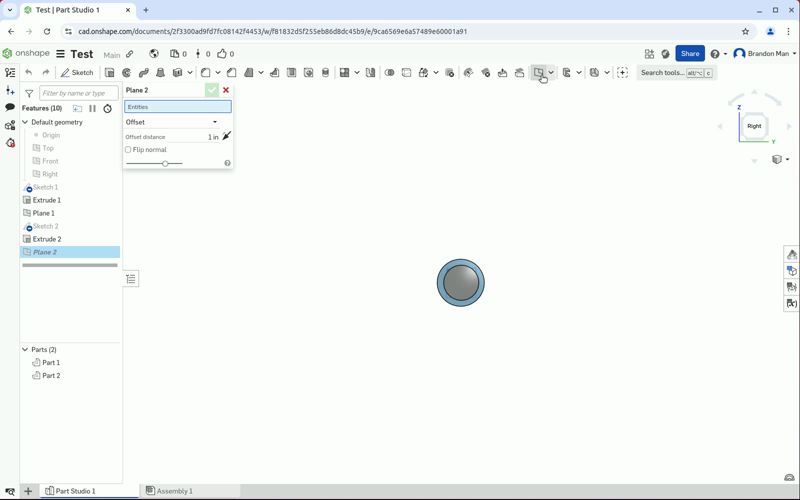
mouse_move(73, 176)
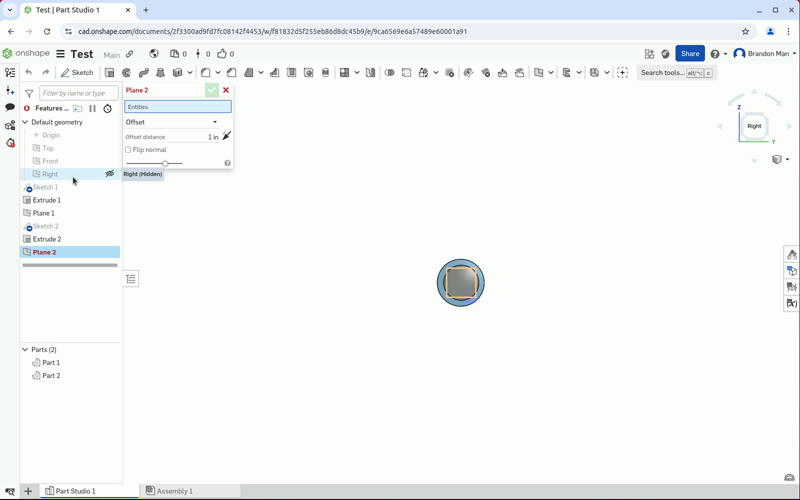
click(73, 176)
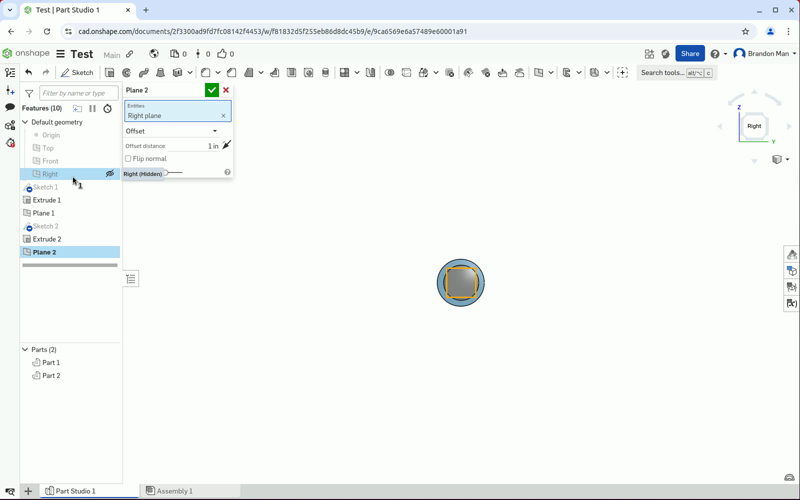
key(tab, 2)
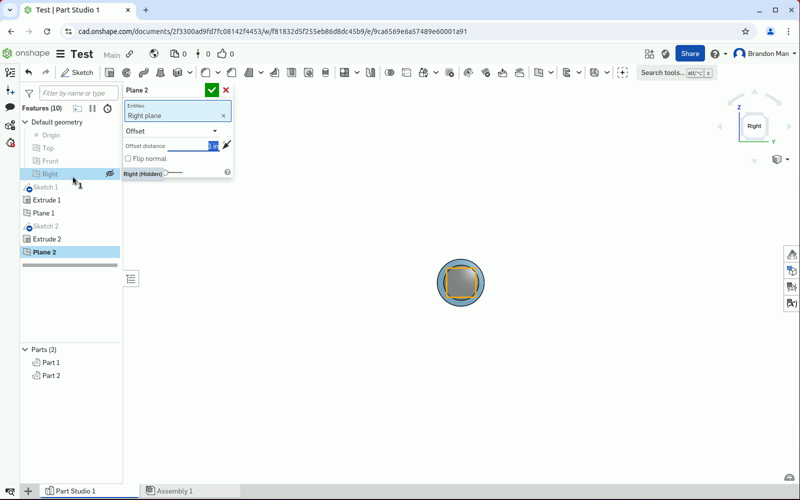
text(14.697)
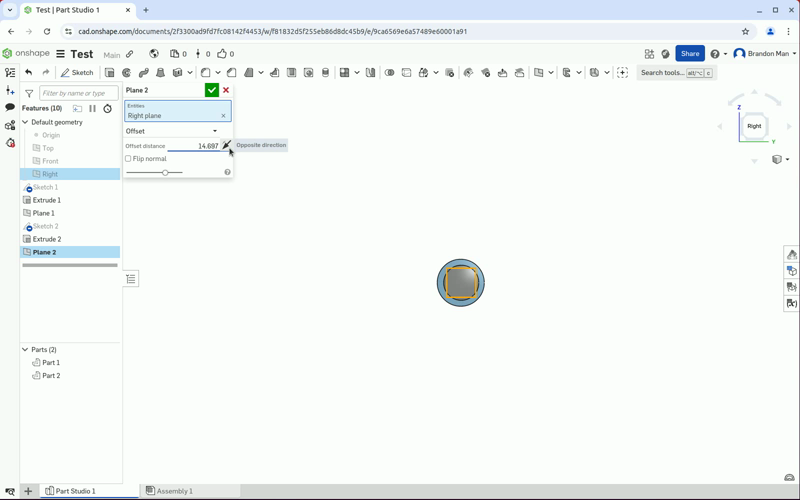
mouse_move(229, 147)
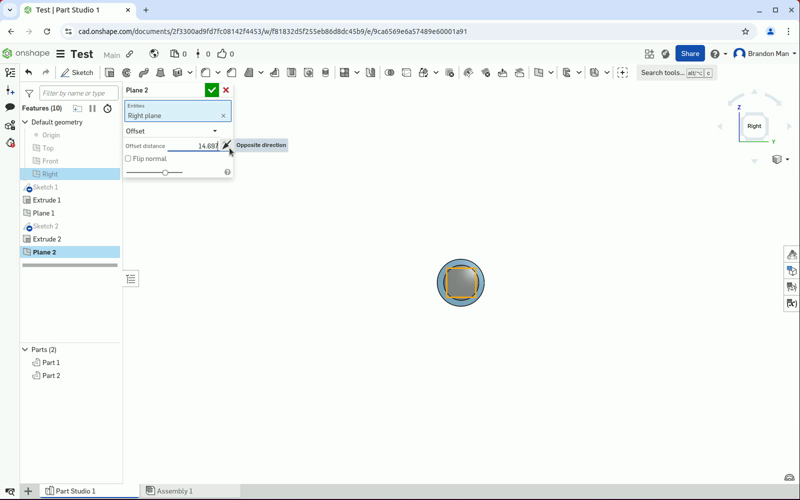
click(229, 147)
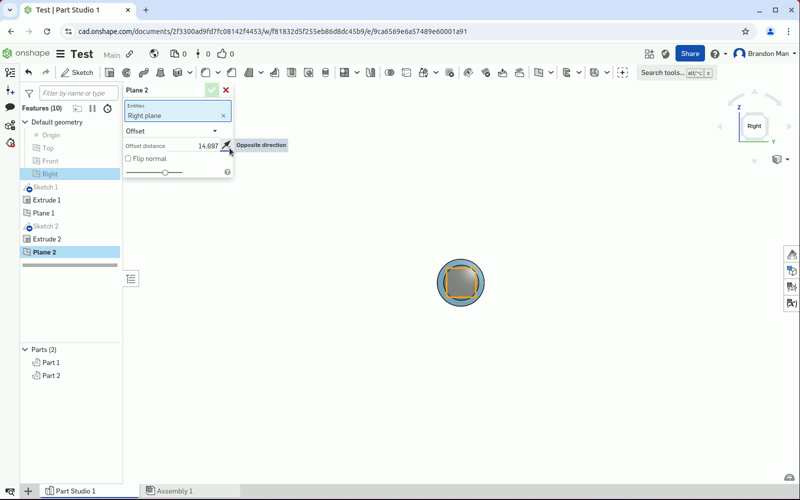
key(enter, 2)
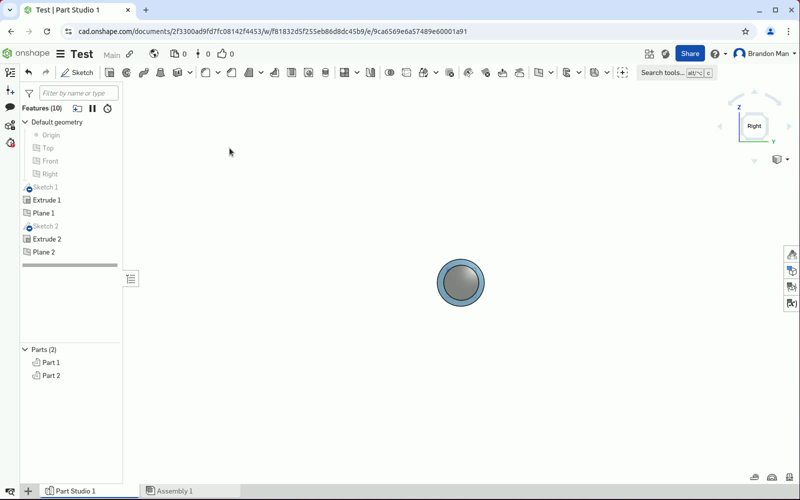
key(shift+s)
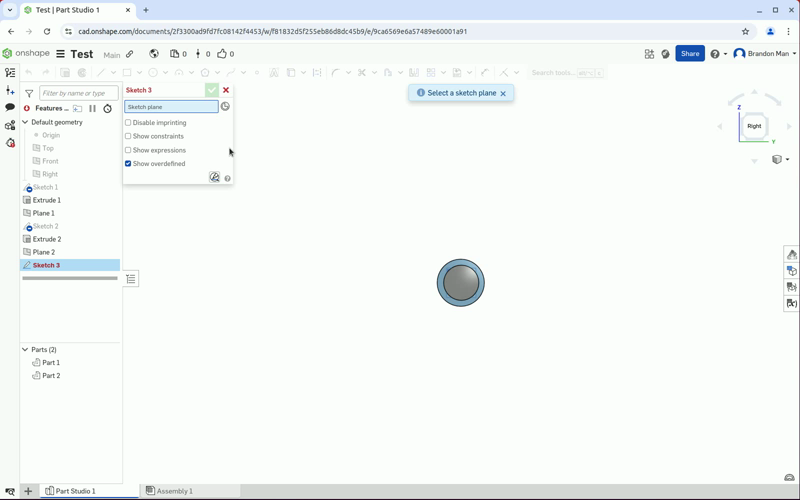
mouse_move(73, 254)
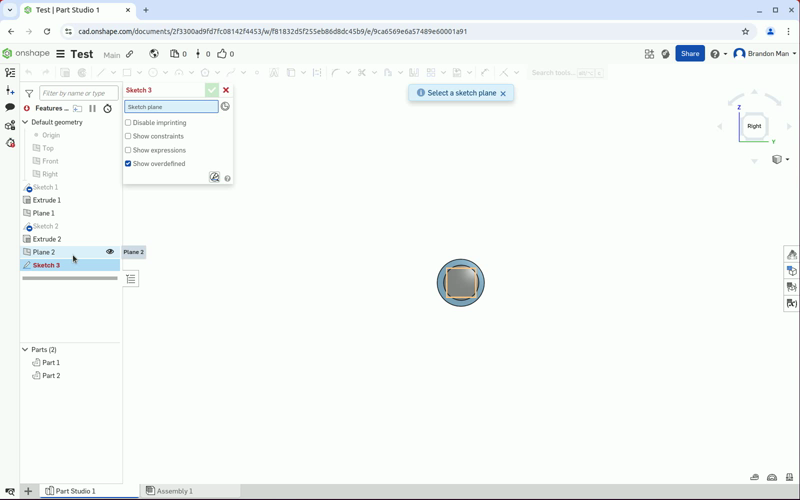
click(73, 254)
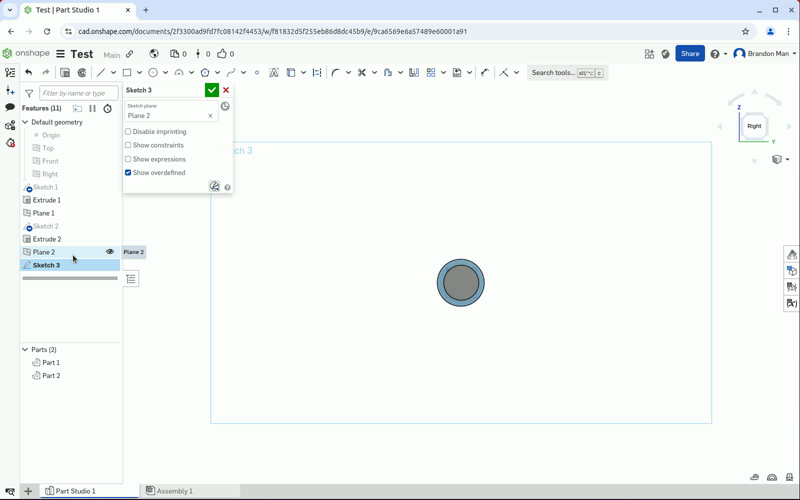
mouse_move(73, 352)
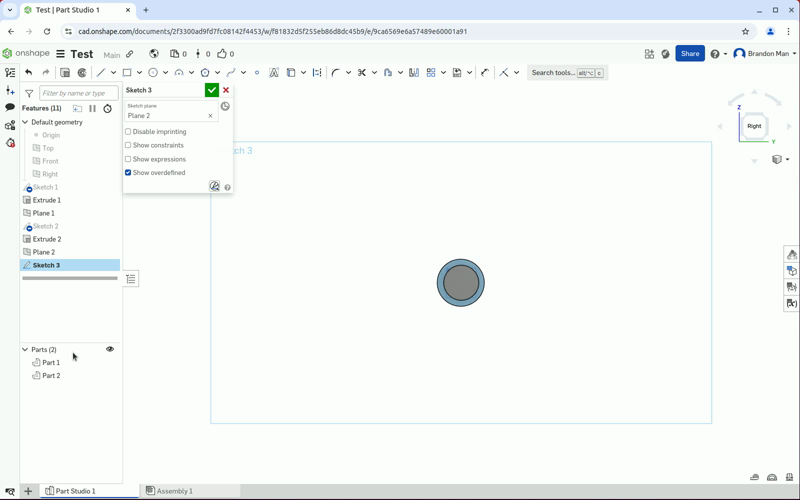
key(y)
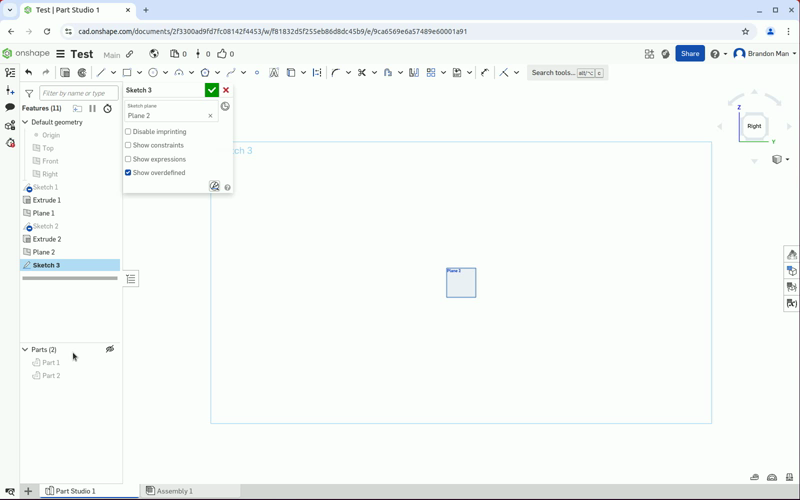
key(c)
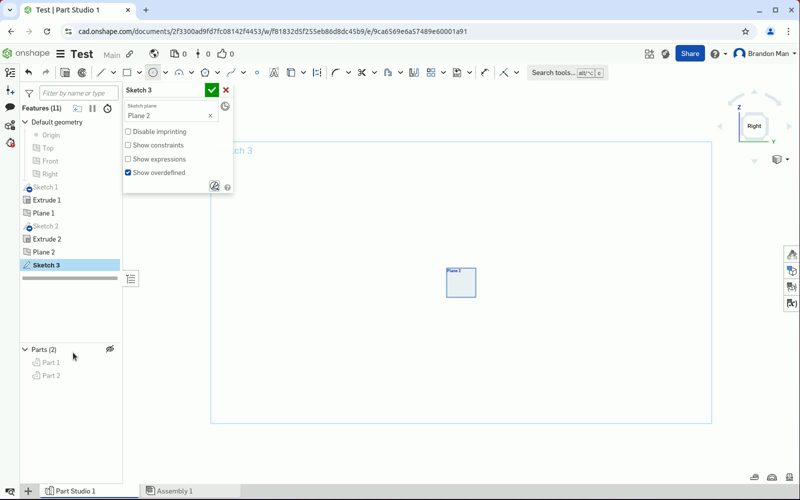
key_down(shift)
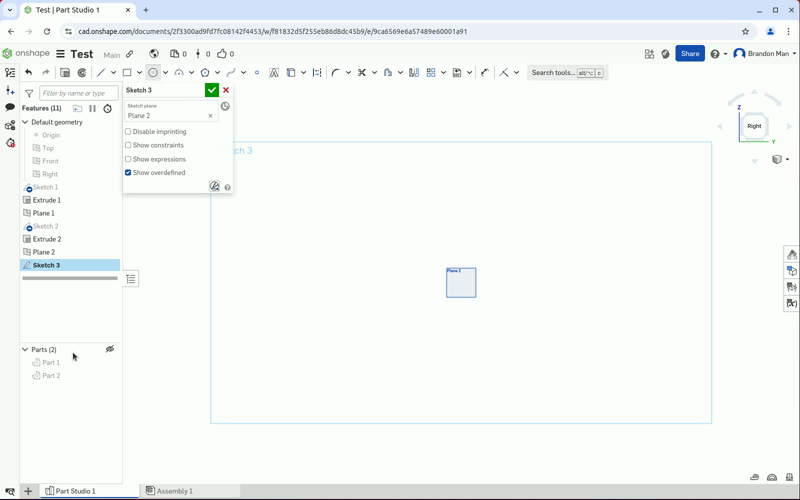
mouse_move(461, 282)
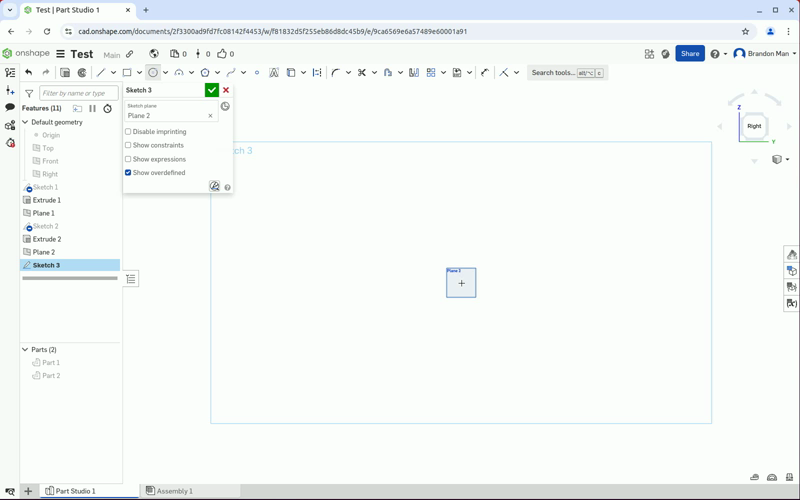
click(461, 282)
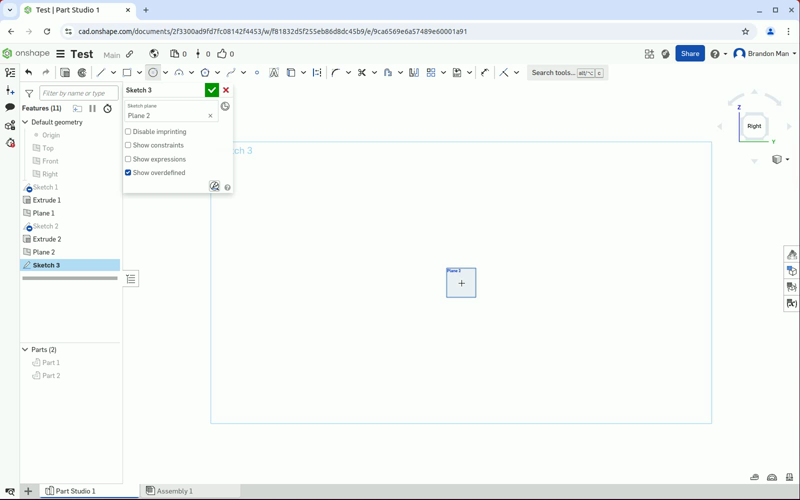
key_up(shift)
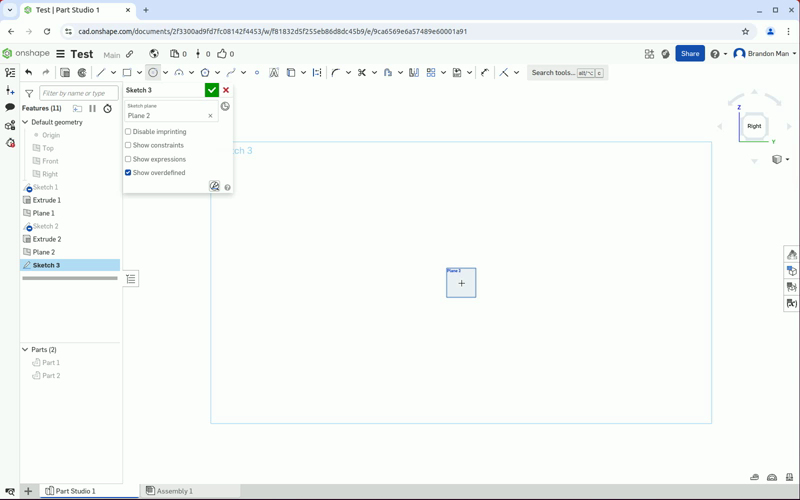
mouse_move(477, 282)
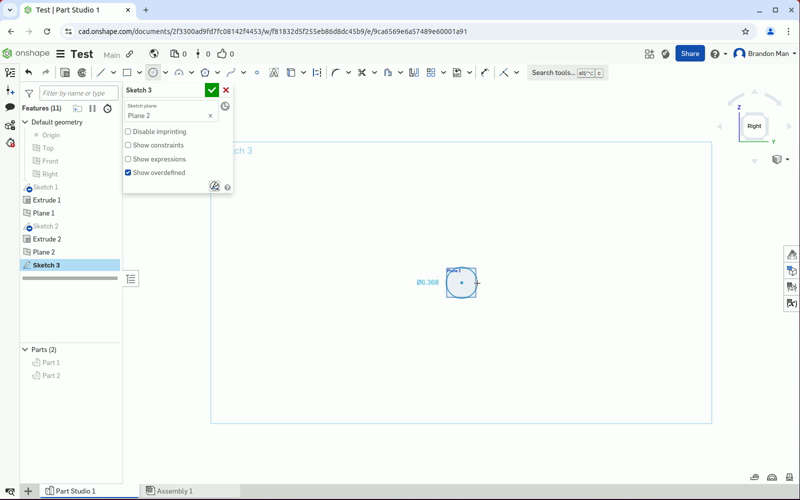
click(477, 282)
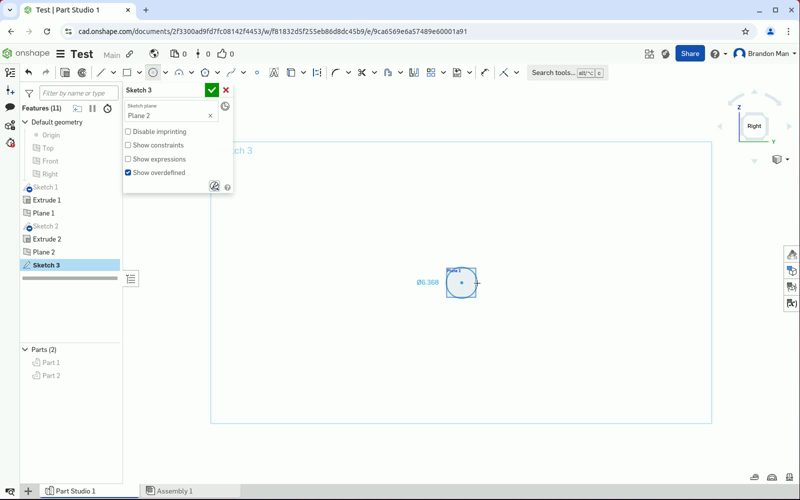
key(esc)
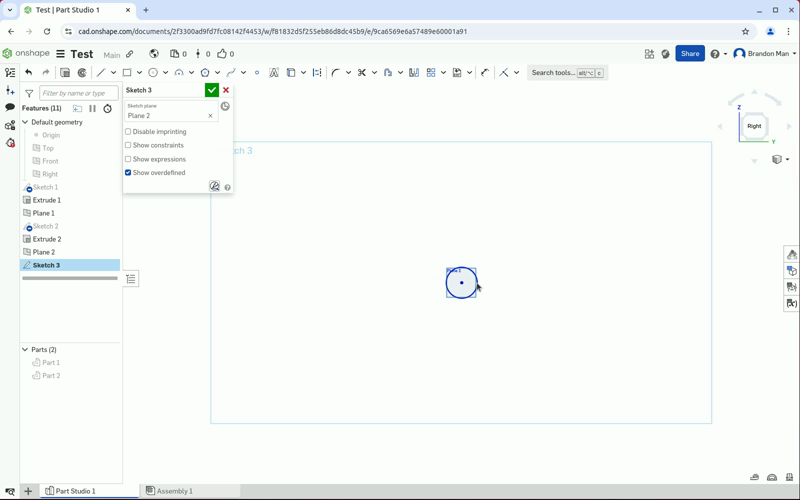
mouse_move(460, 295)
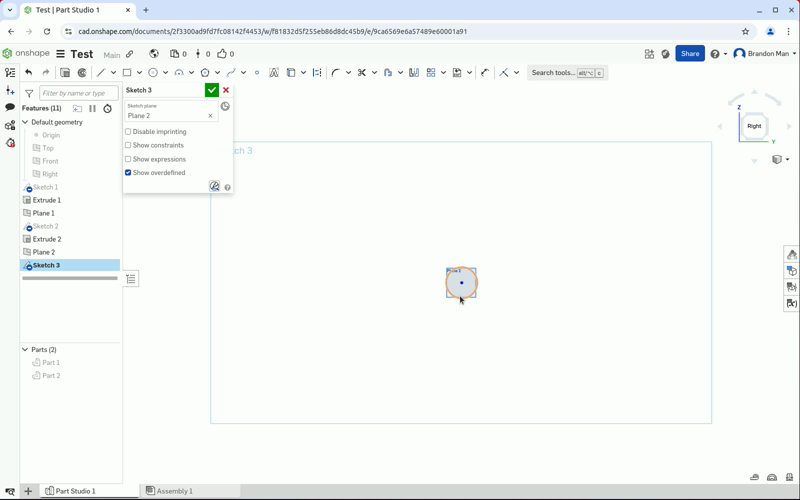
scroll(6)
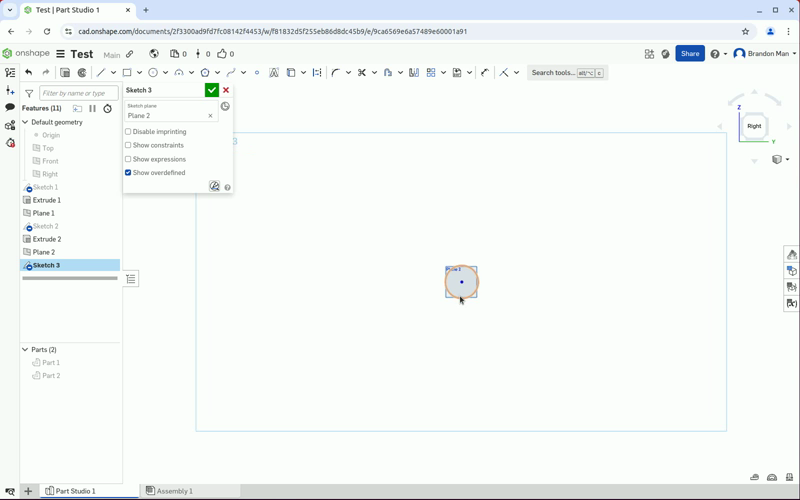
scroll(6)
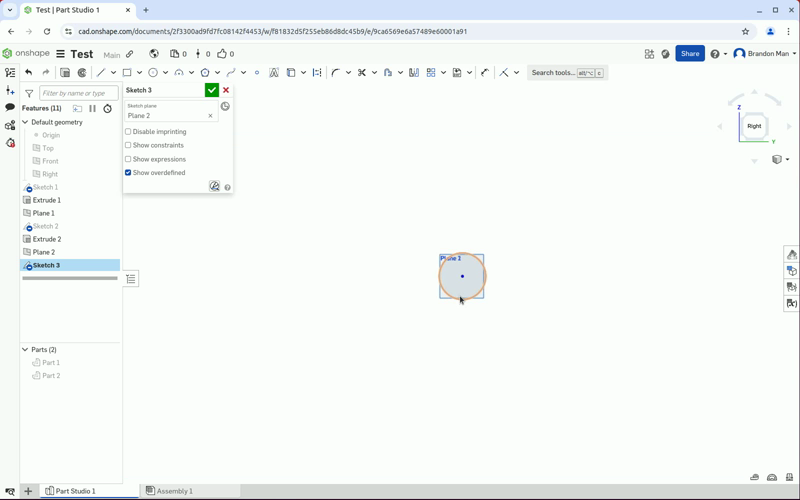
scroll(6)
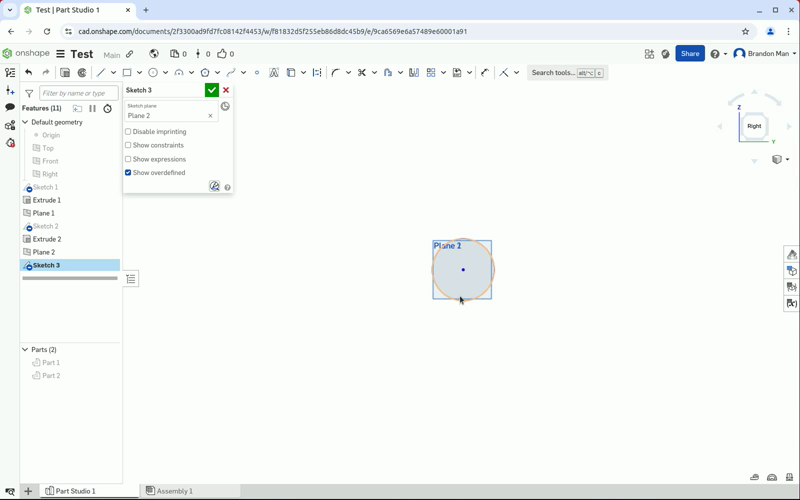
scroll(6)
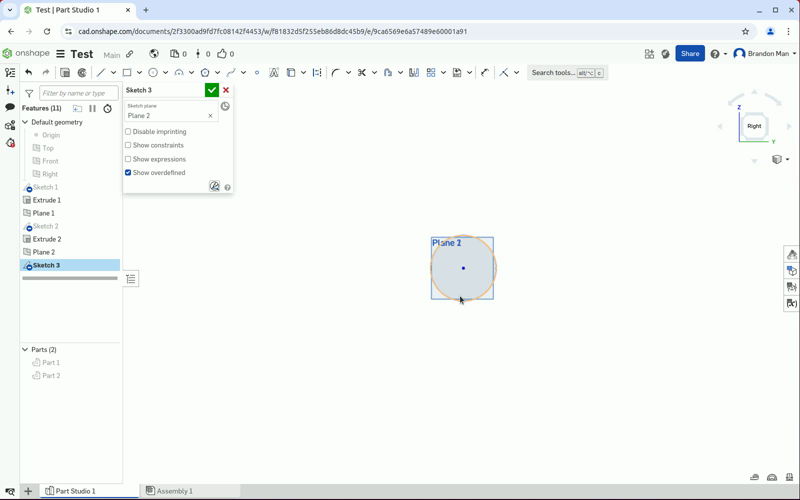
scroll(6)
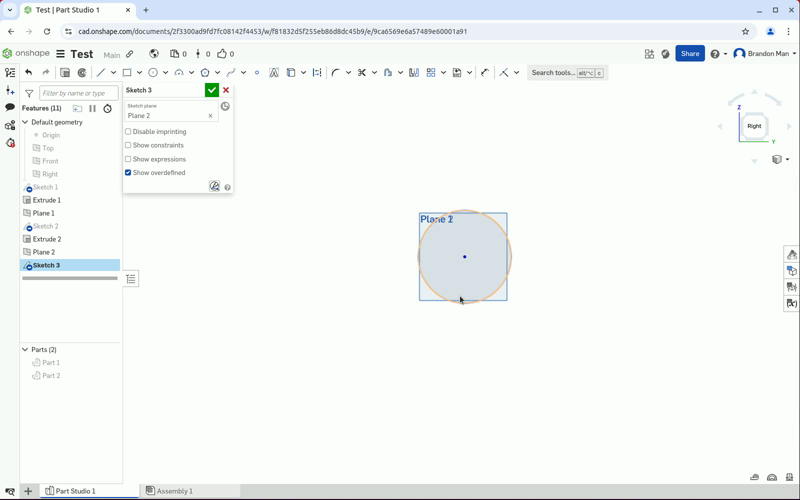
scroll(6)
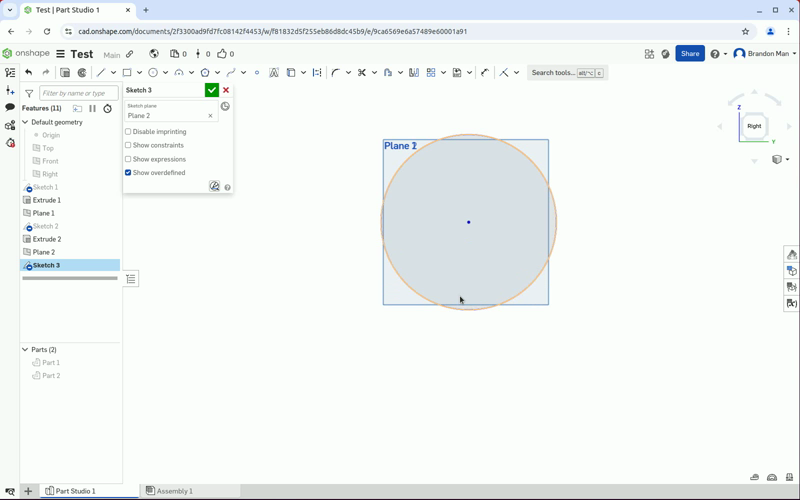
scroll(6)
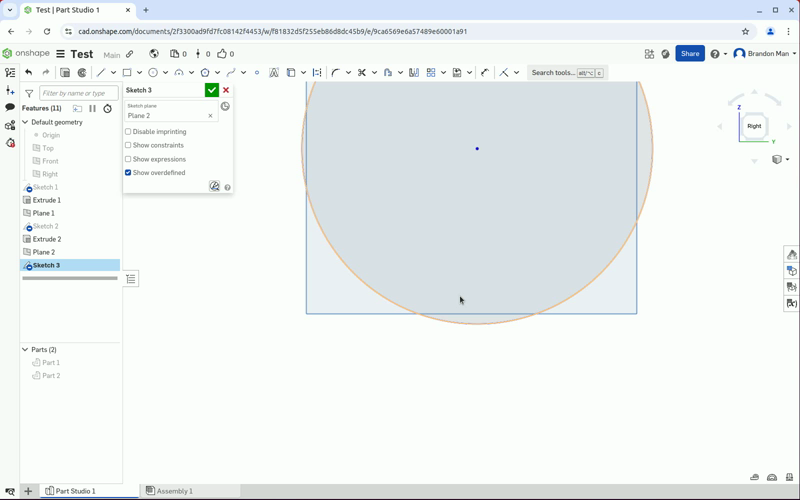
click(460, 295)
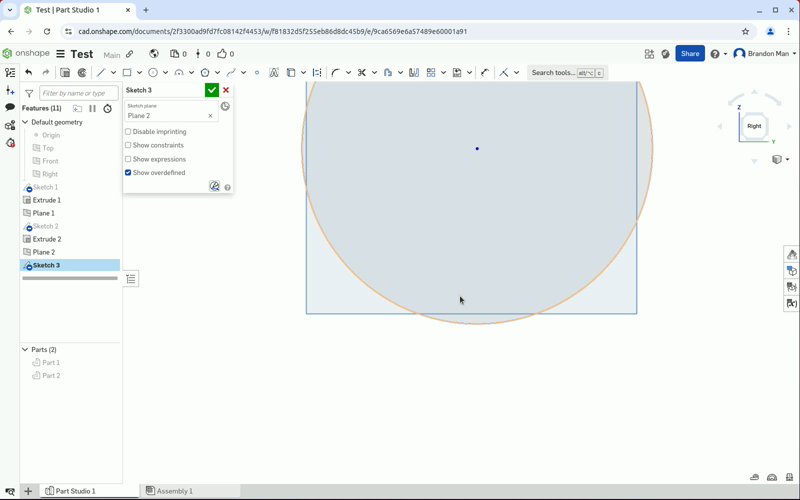
scroll(-6)
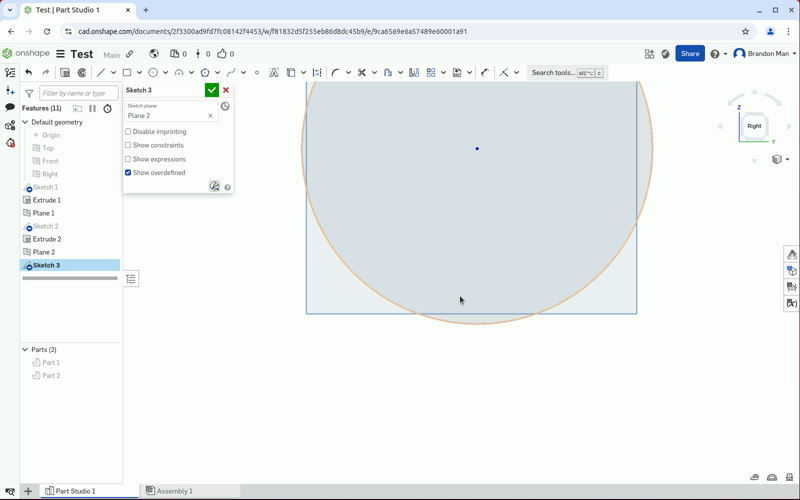
scroll(-6)
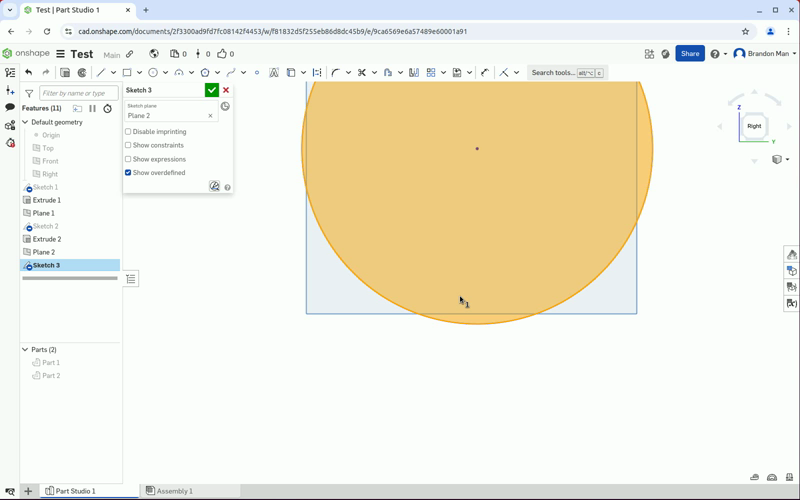
scroll(-6)
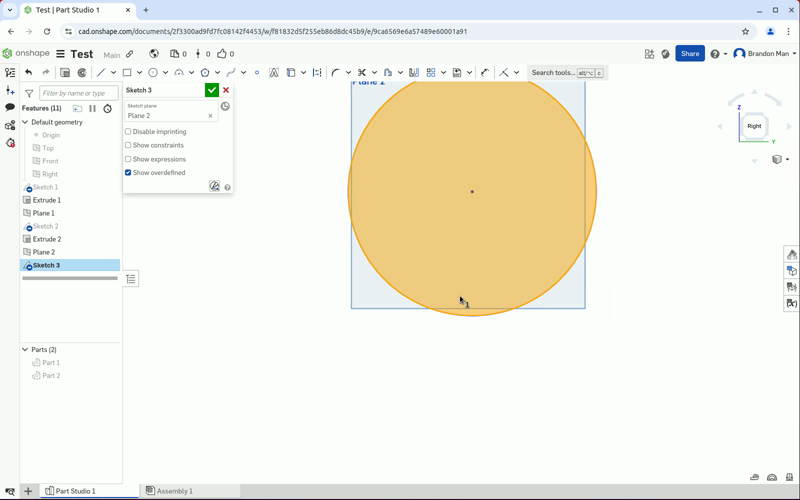
scroll(-6)
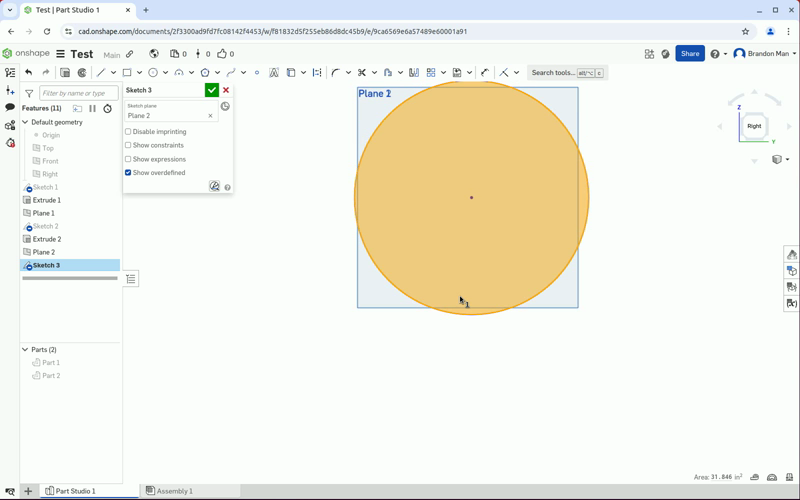
scroll(-6)
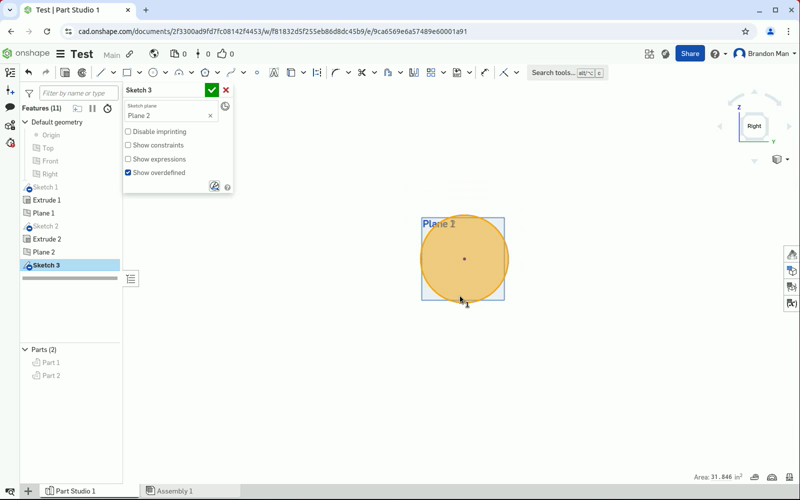
scroll(-6)
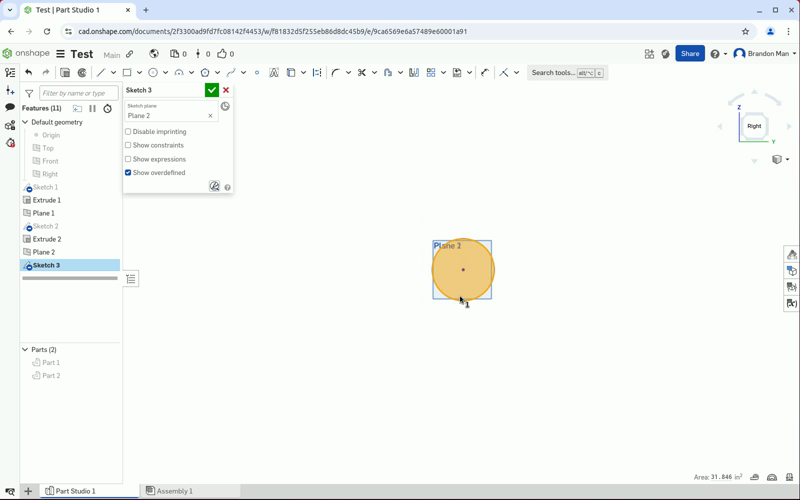
scroll(-6)
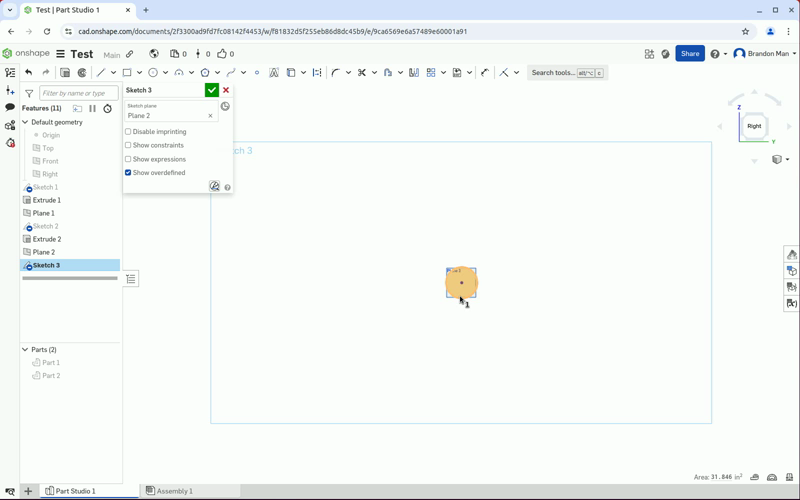
mouse_move(73, 352)
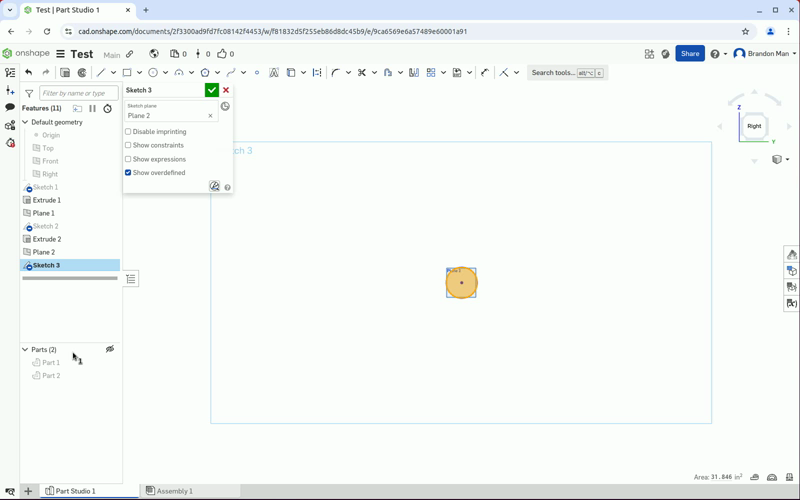
key(shift+y)
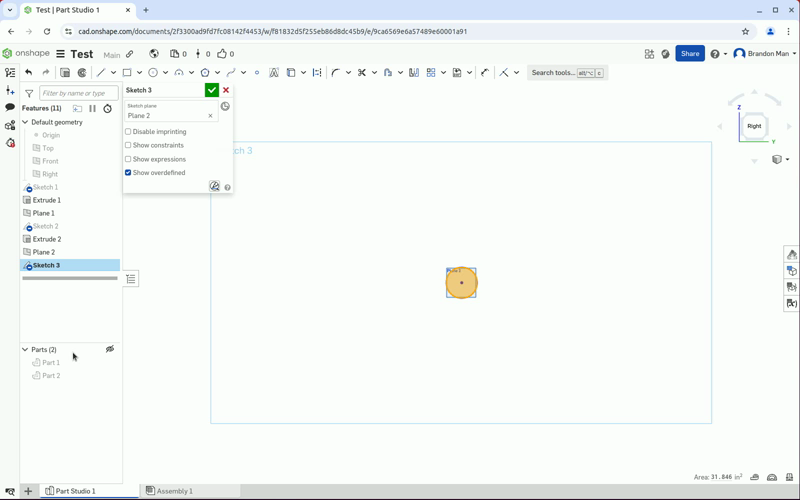
key(shift+e)
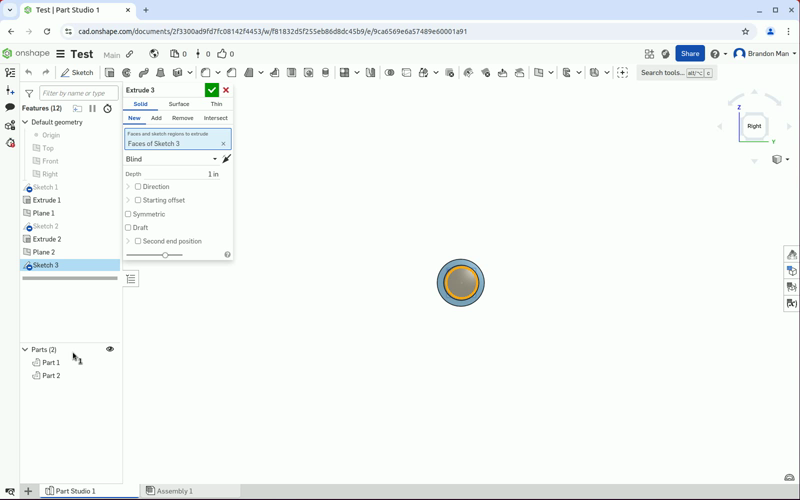
mouse_move(143, 106)
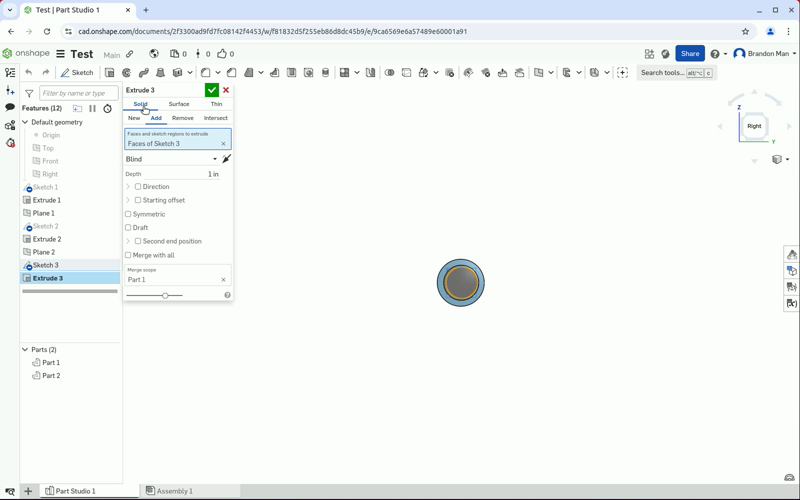
click(143, 106)
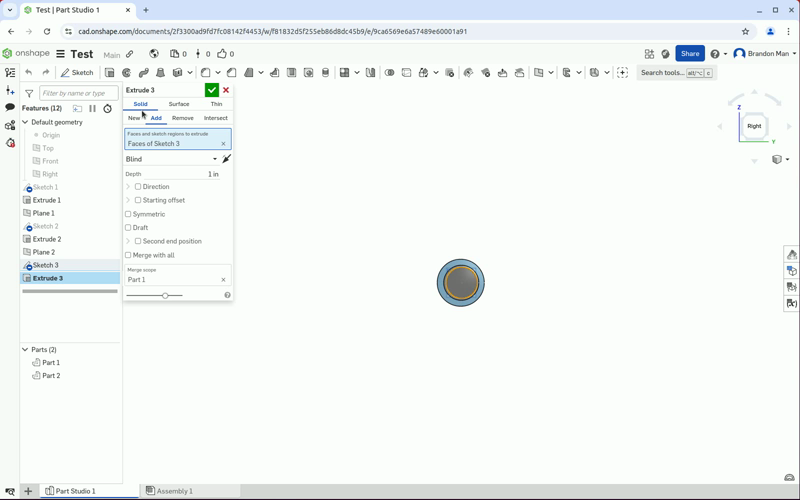
mouse_move(137, 120)
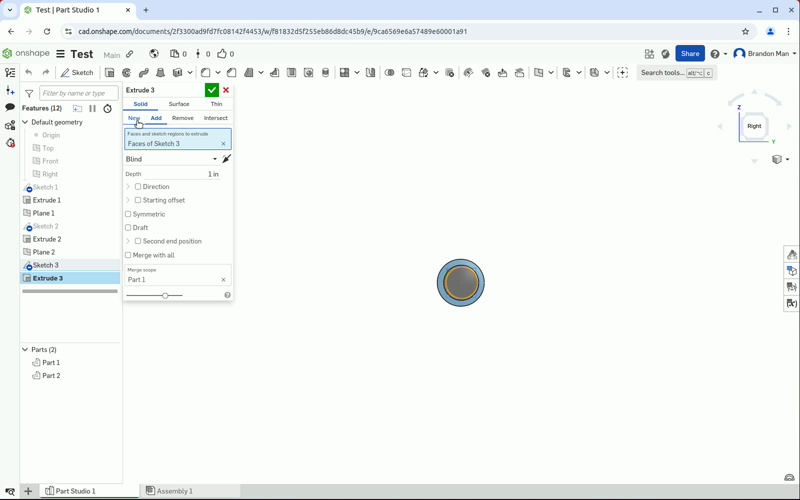
click(137, 120)
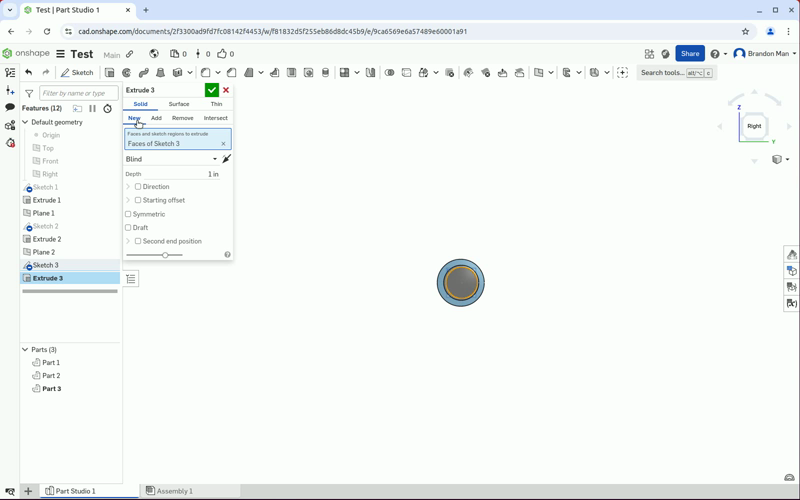
key(tab, 4)
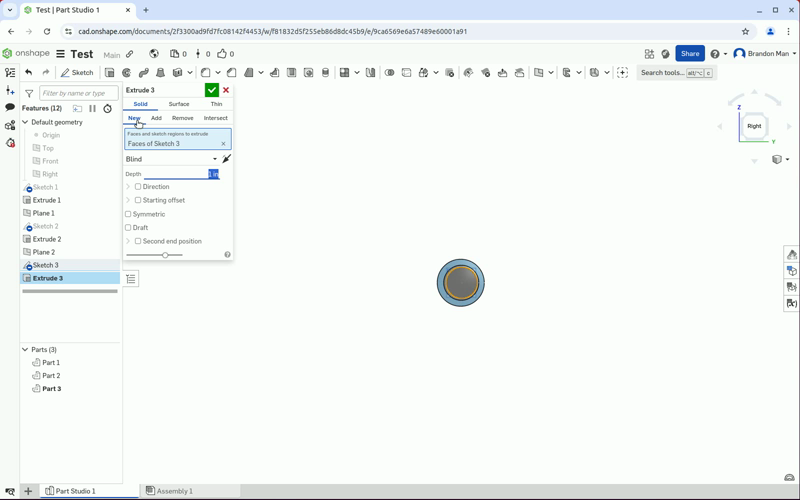
text(8.425)
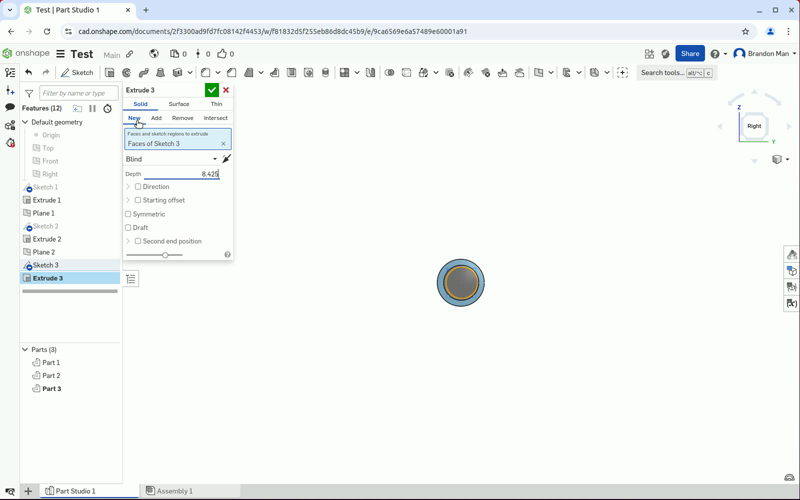
key(enter)
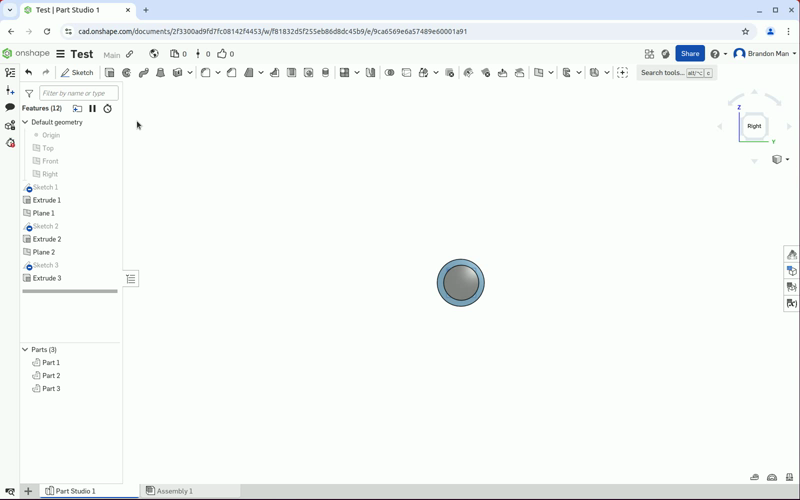
key(shift+h)
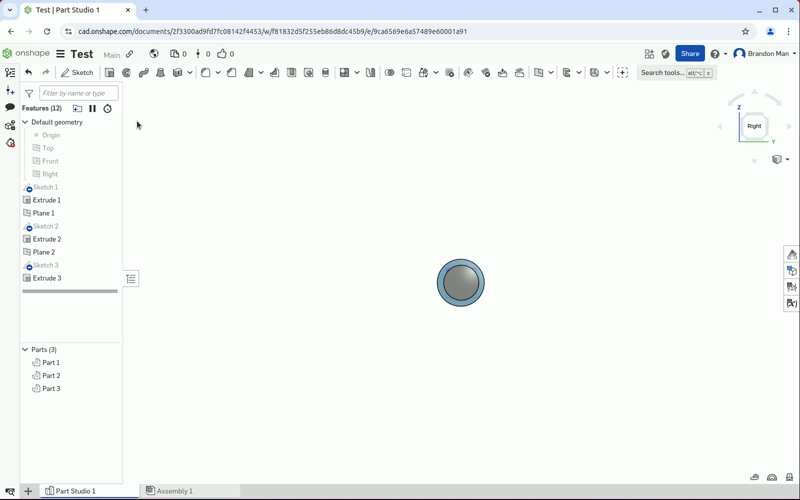
key(shift+h)
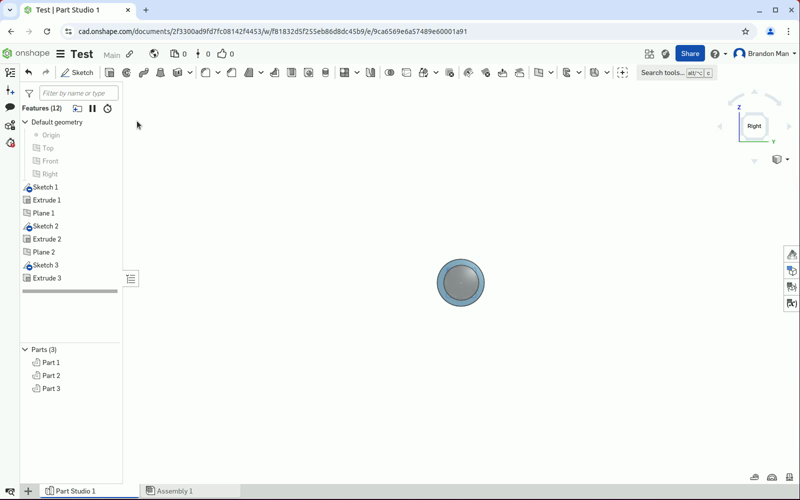
key(shift+7)
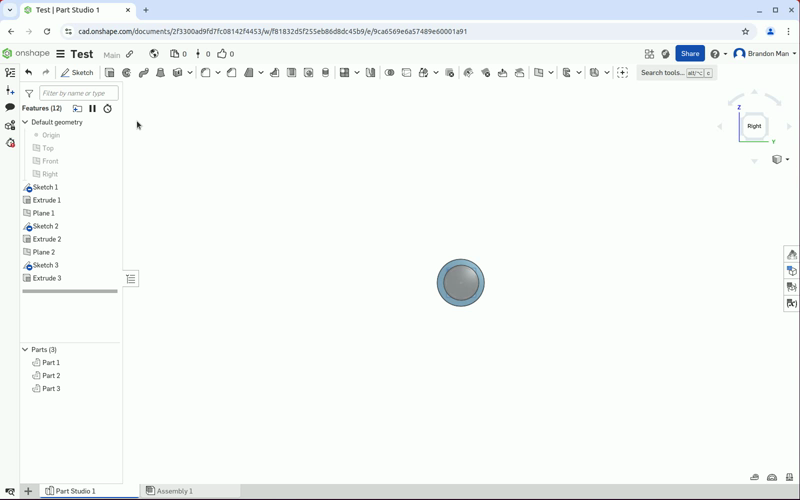
key(right, 2)
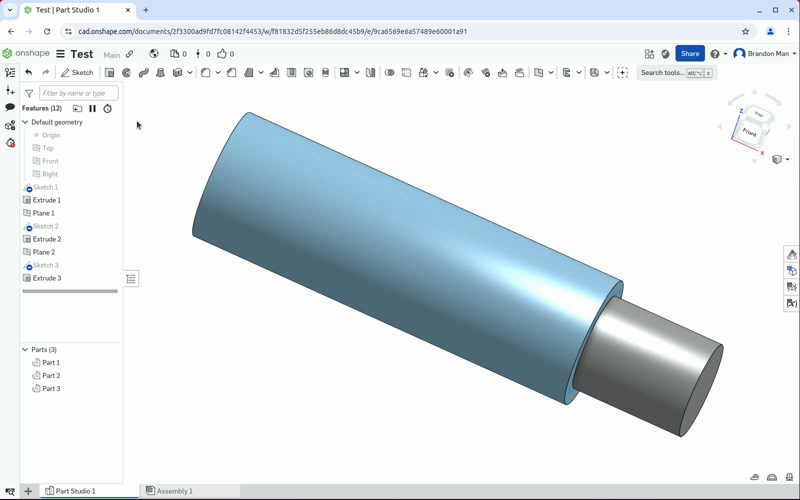
key(down, 2)
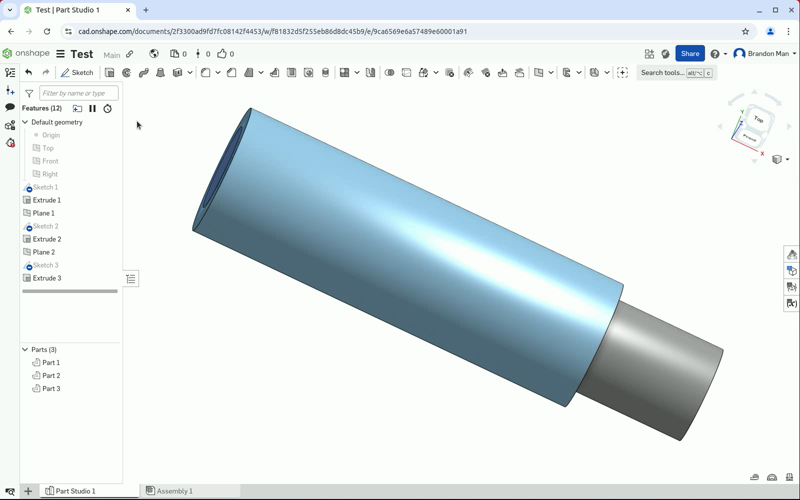
key(up, 2)
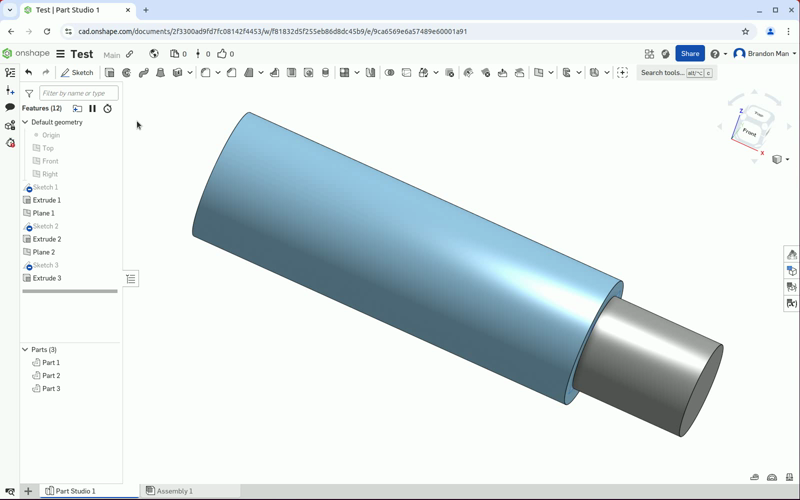
key(left, 2)
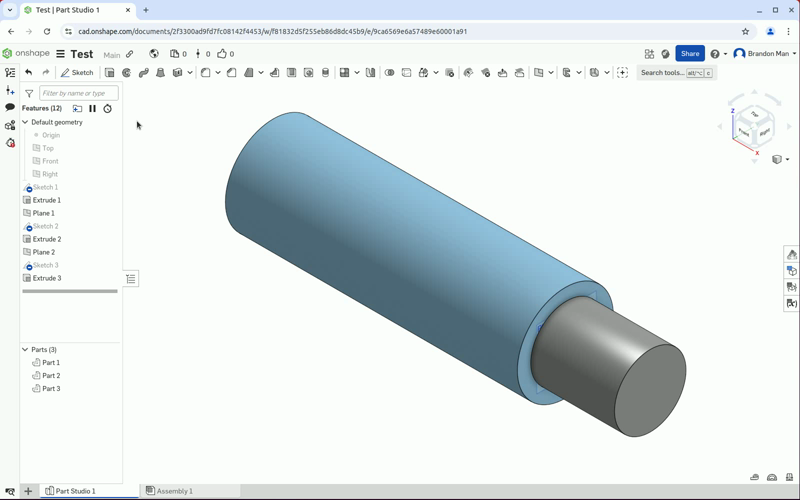
mouse_move(73, 189)
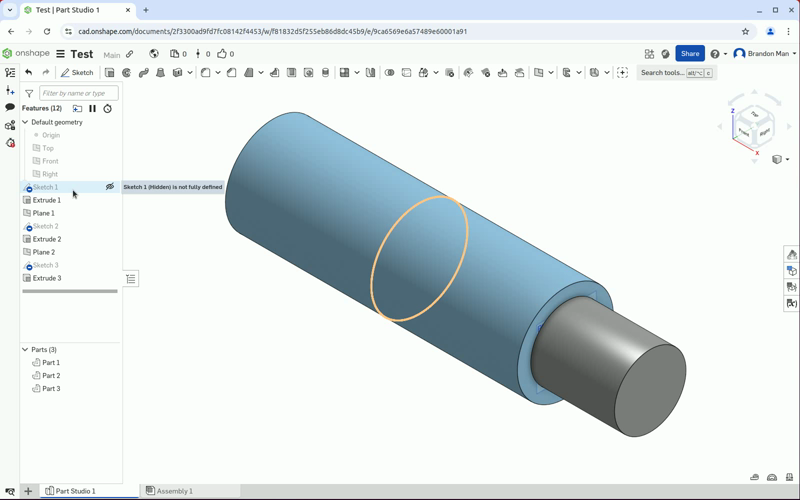
click(73, 189)